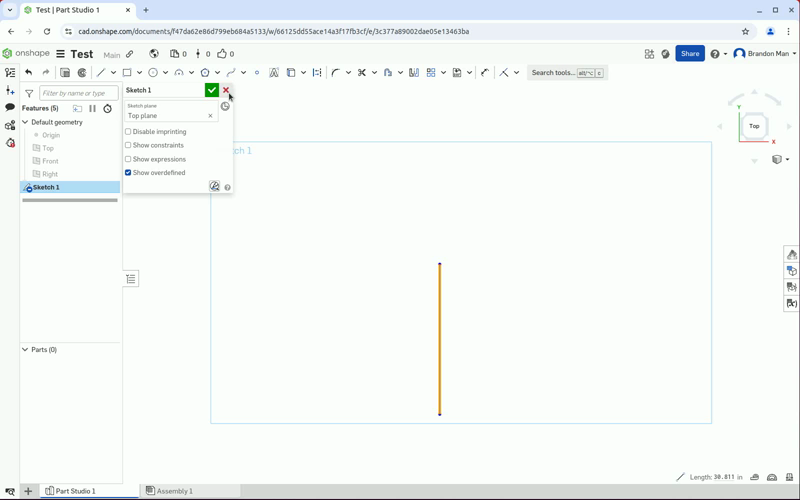
key(shift+h)
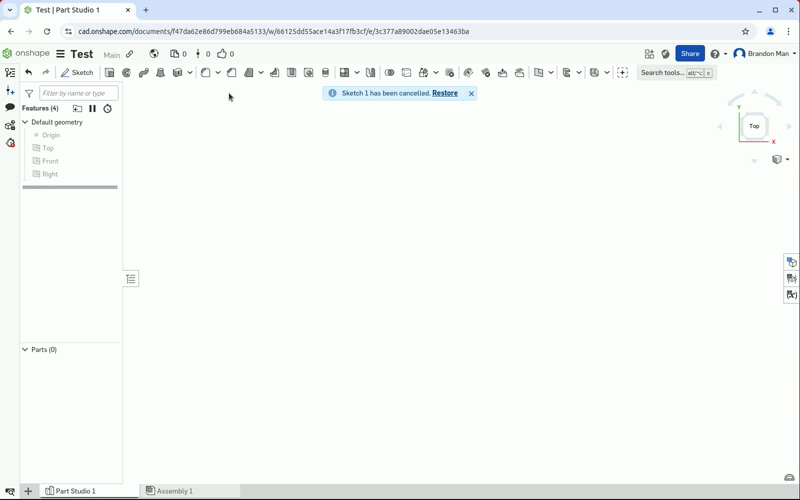
mouse_move(73, 352)
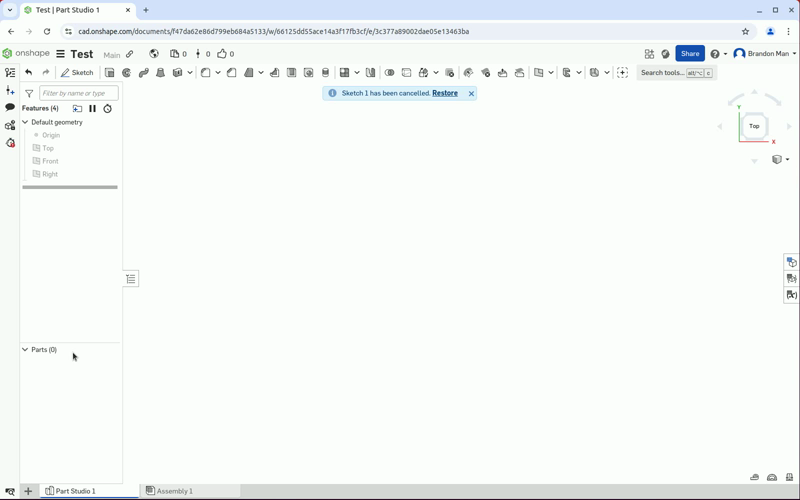
key(y)
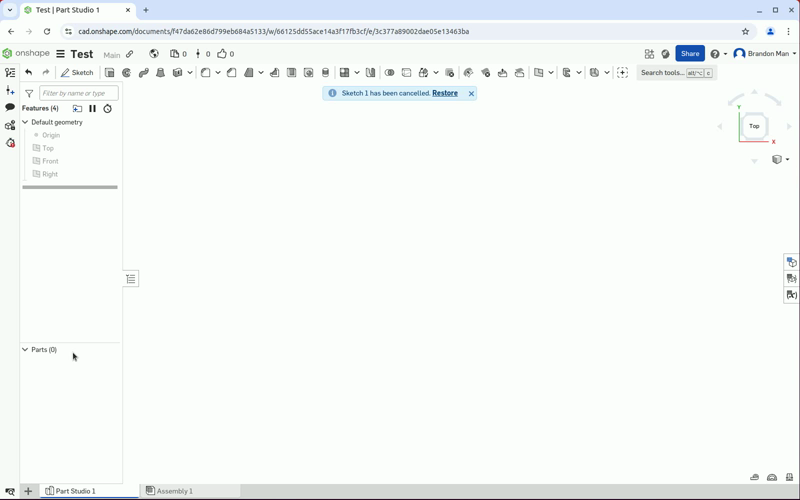
key(shift+p)
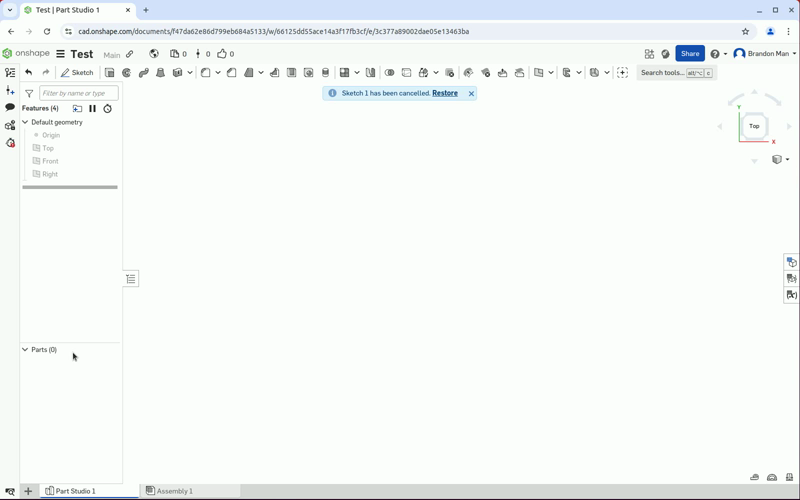
key(space)
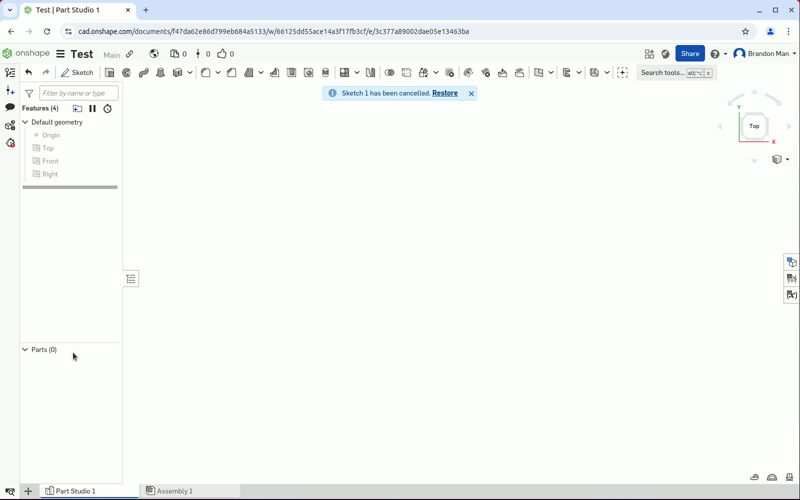
key_down(shift)
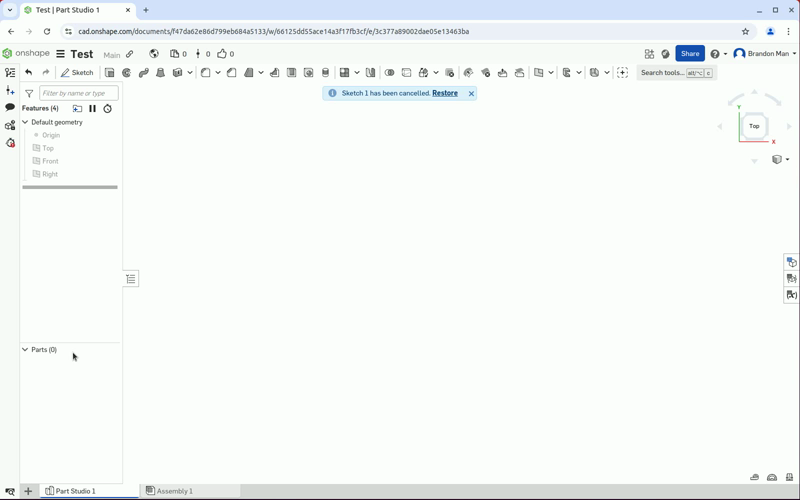
key(up)
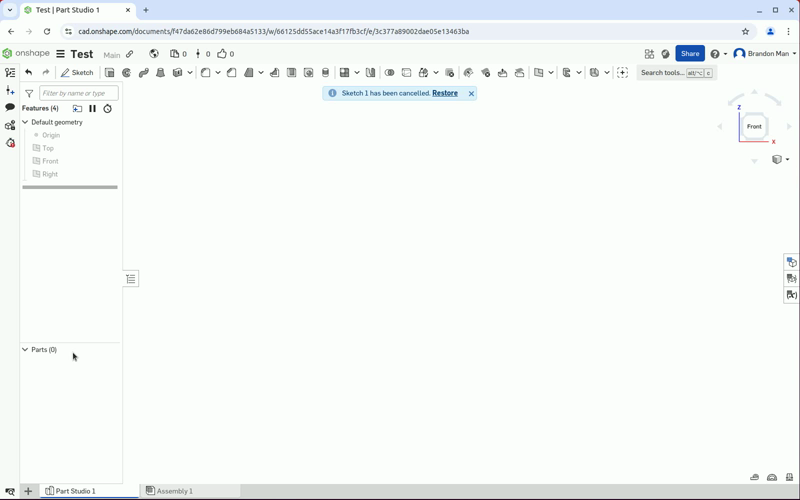
key_up(shift)
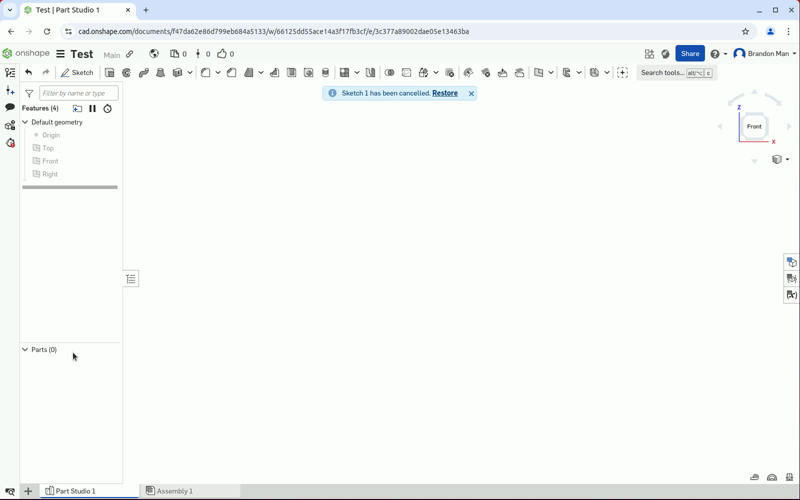
mouse_move(73, 352)
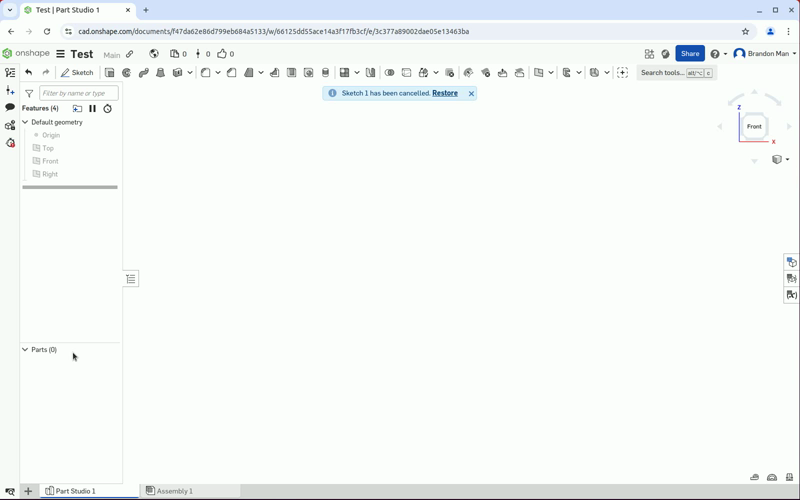
key(shift+y)
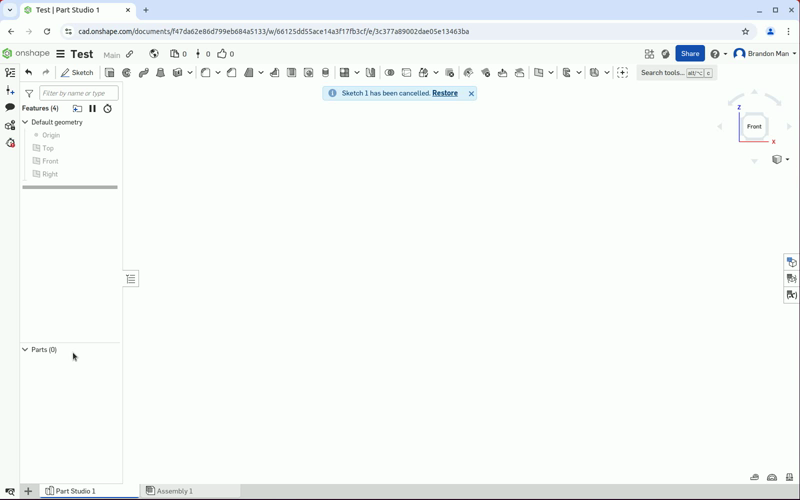
key(shift+s)
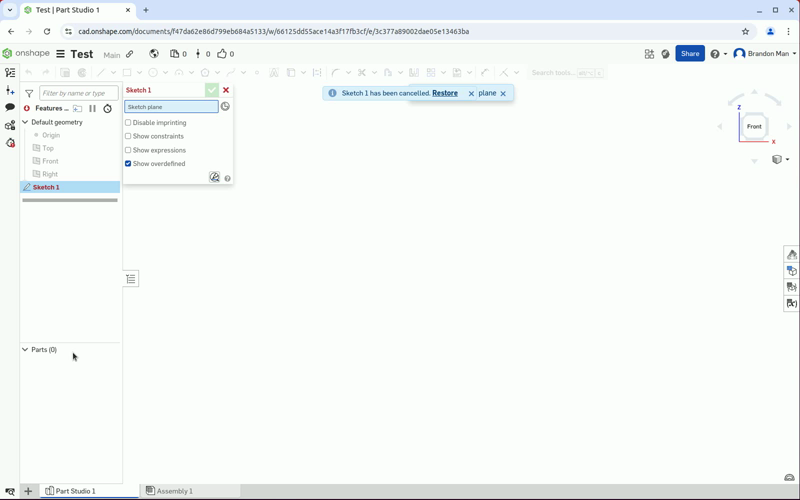
mouse_move(73, 163)
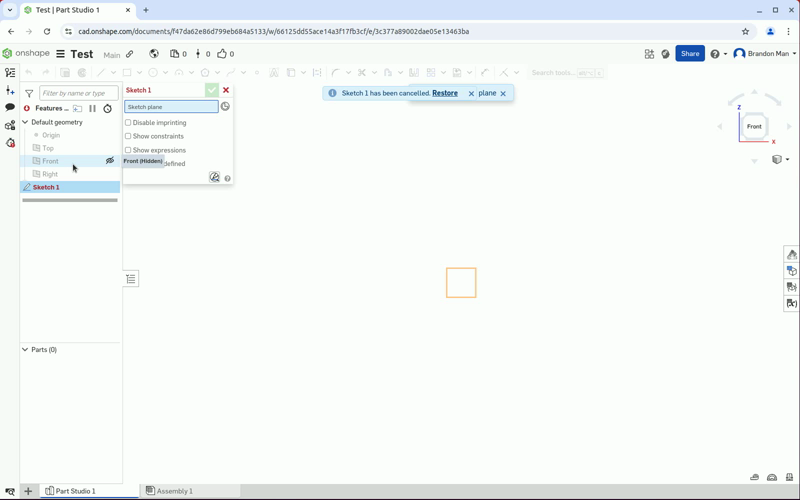
click(73, 163)
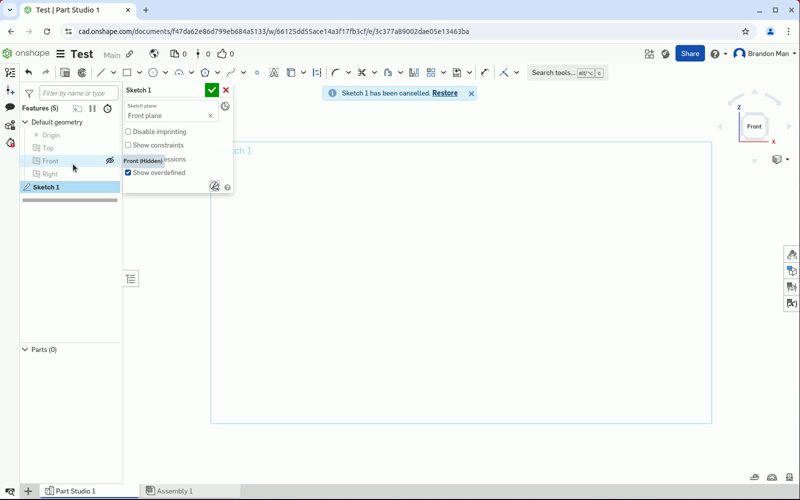
mouse_move(73, 352)
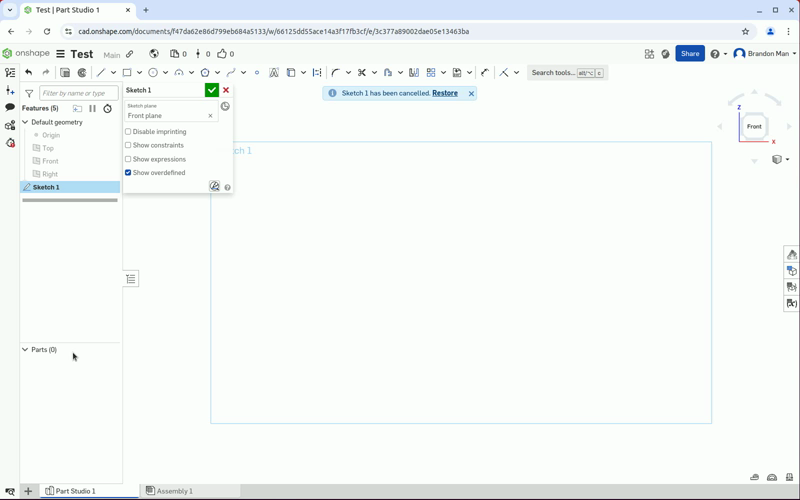
key(y)
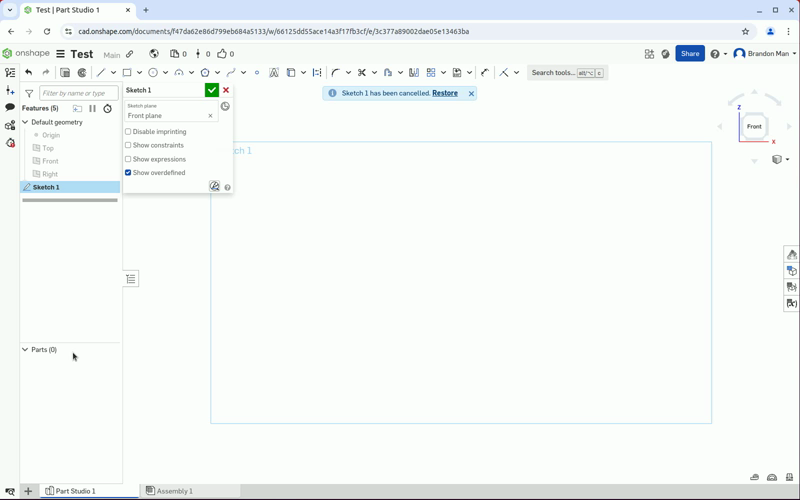
key(c)
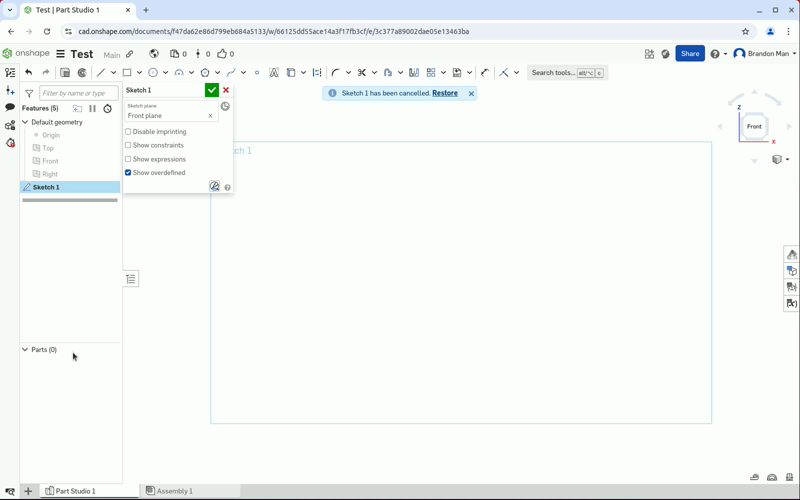
key_down(shift)
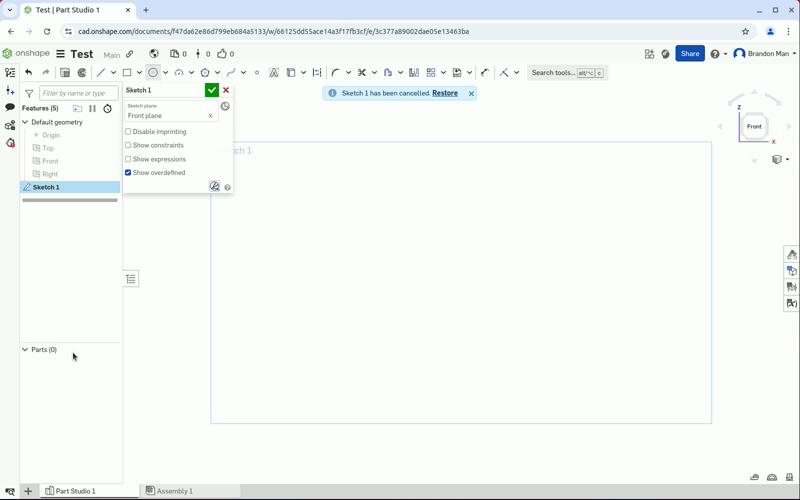
mouse_move(460, 282)
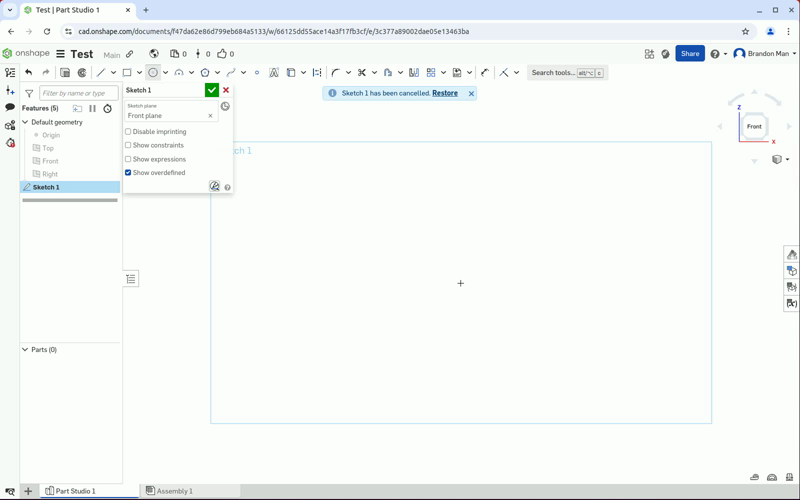
click(460, 282)
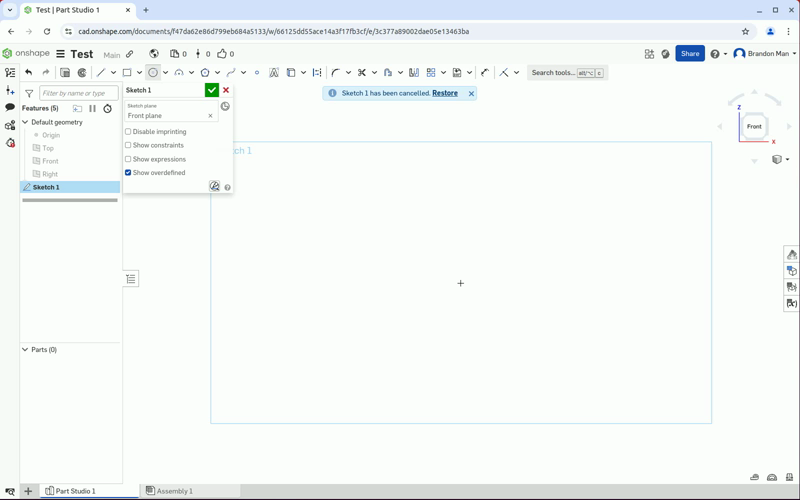
key_up(shift)
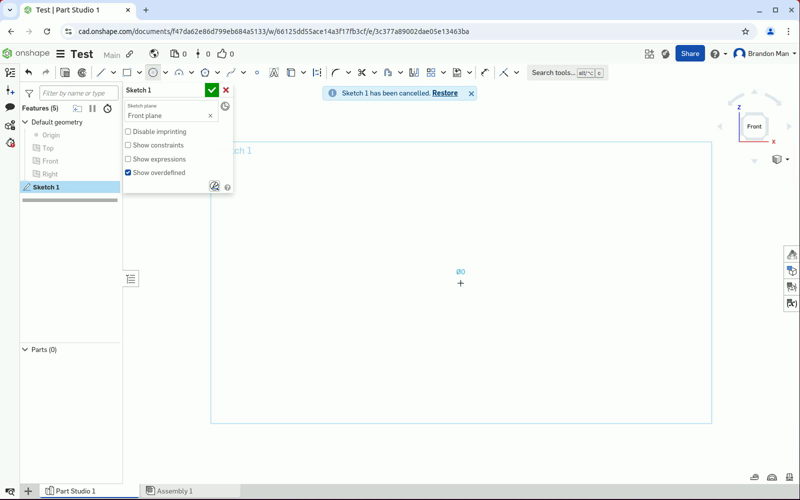
mouse_move(461, 282)
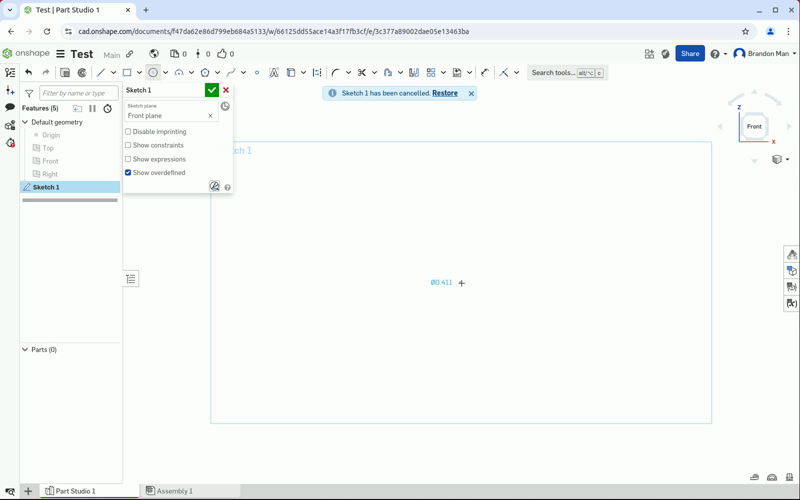
scroll(6)
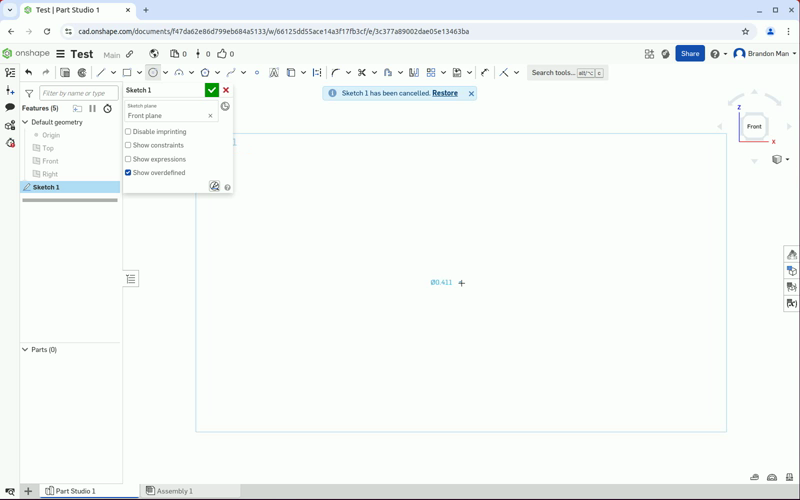
scroll(6)
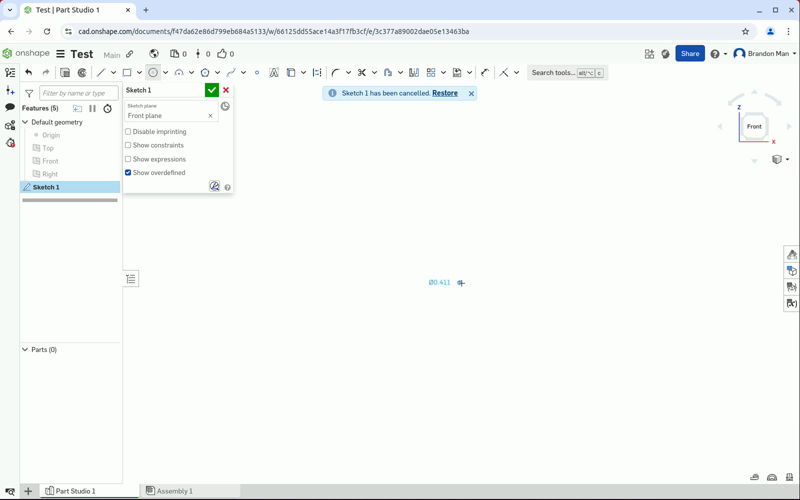
scroll(6)
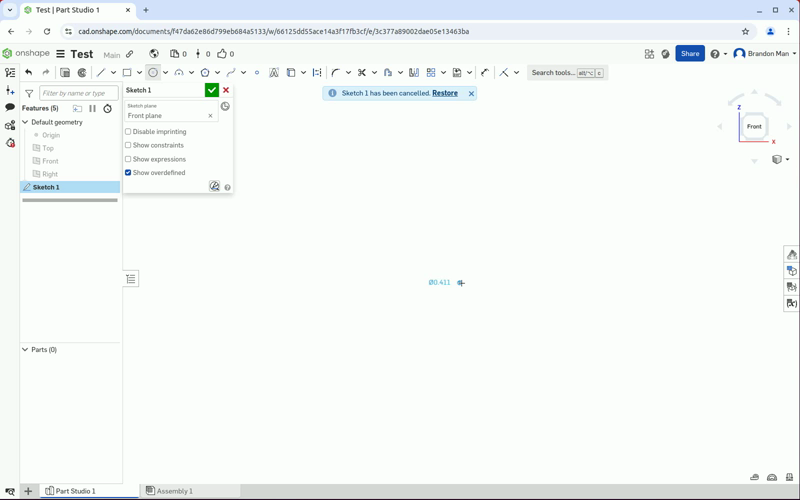
scroll(6)
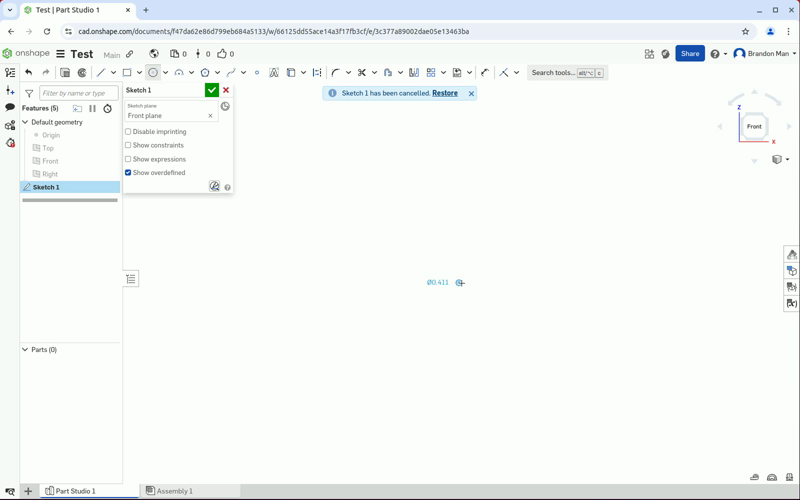
scroll(6)
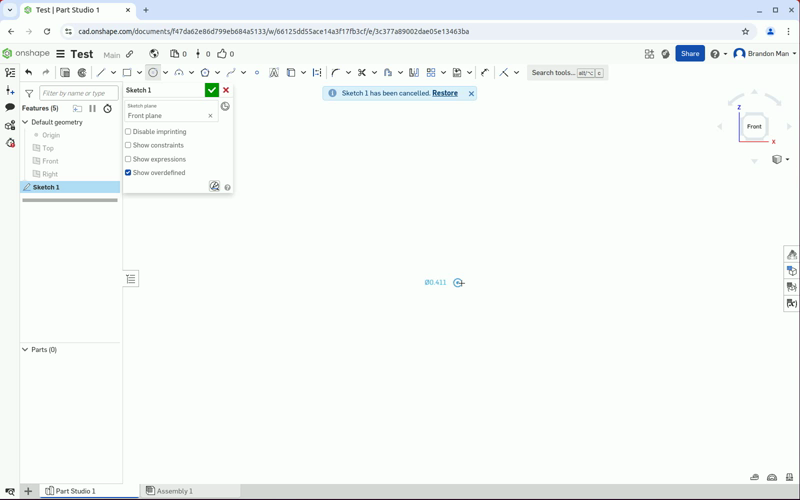
scroll(6)
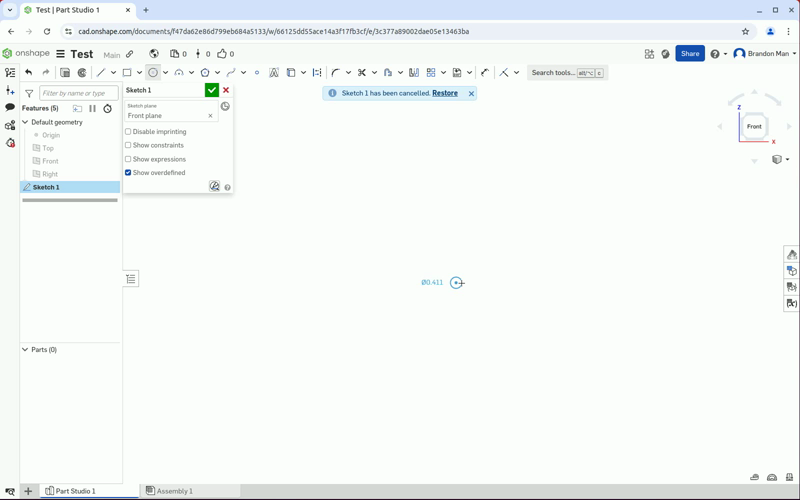
scroll(6)
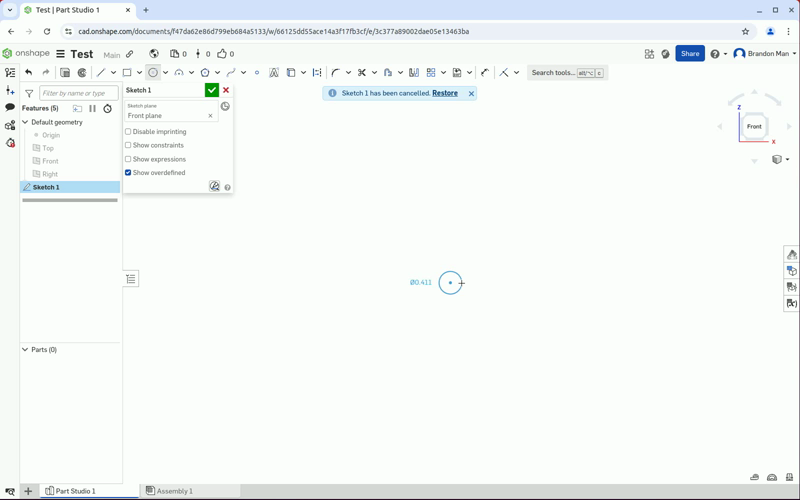
click(461, 282)
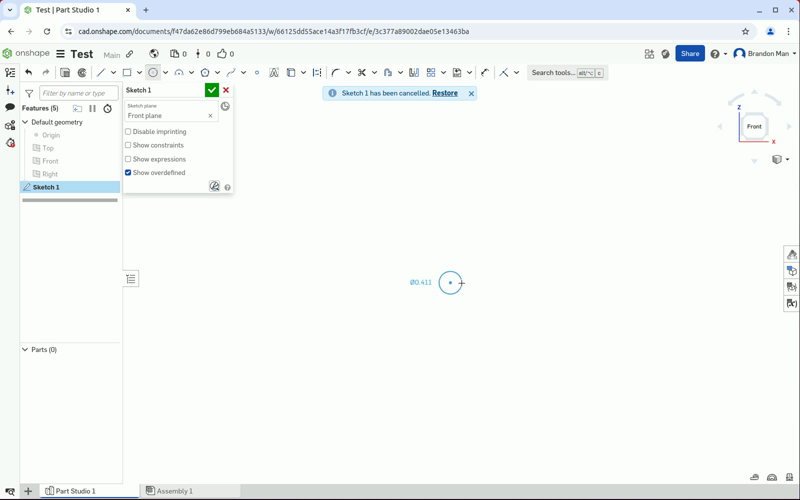
scroll(-6)
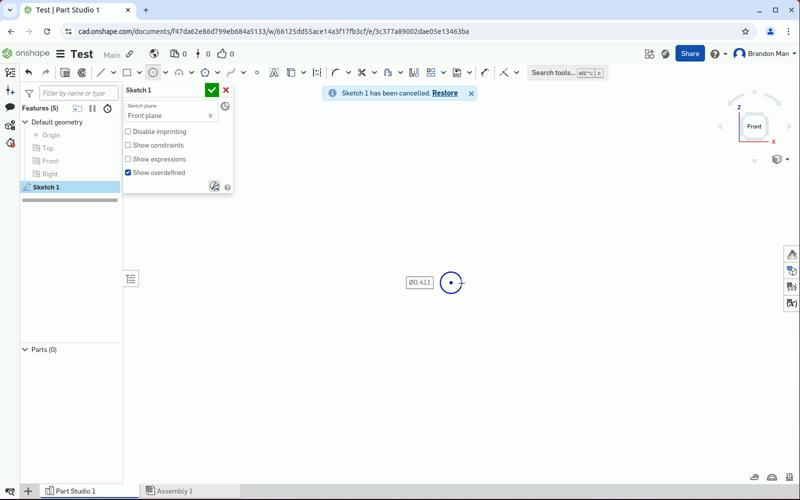
scroll(-6)
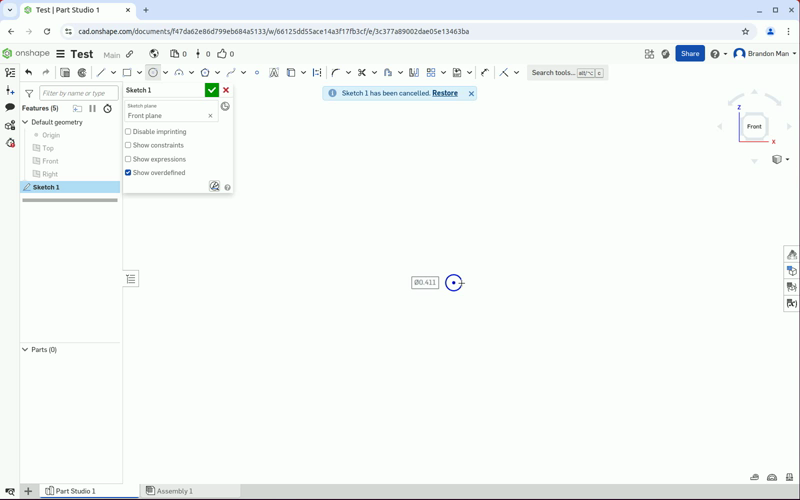
scroll(-6)
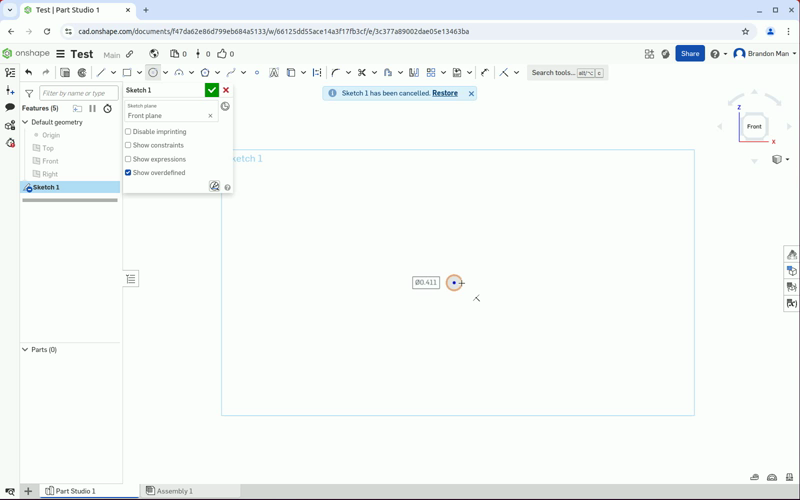
scroll(-6)
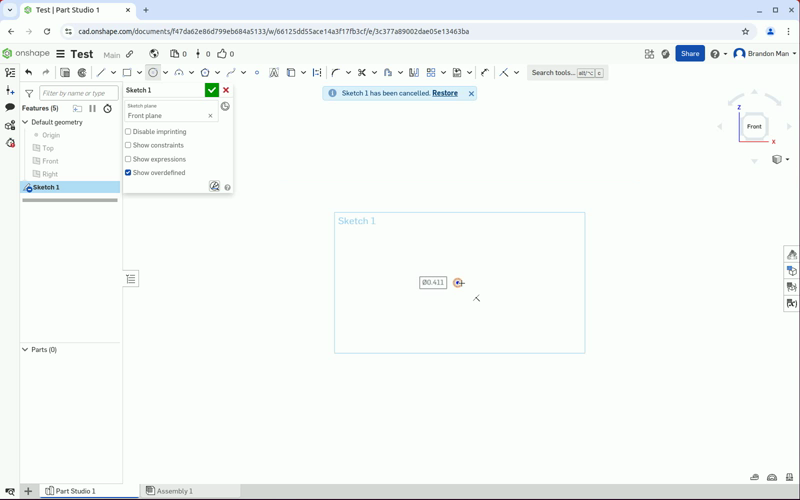
scroll(-6)
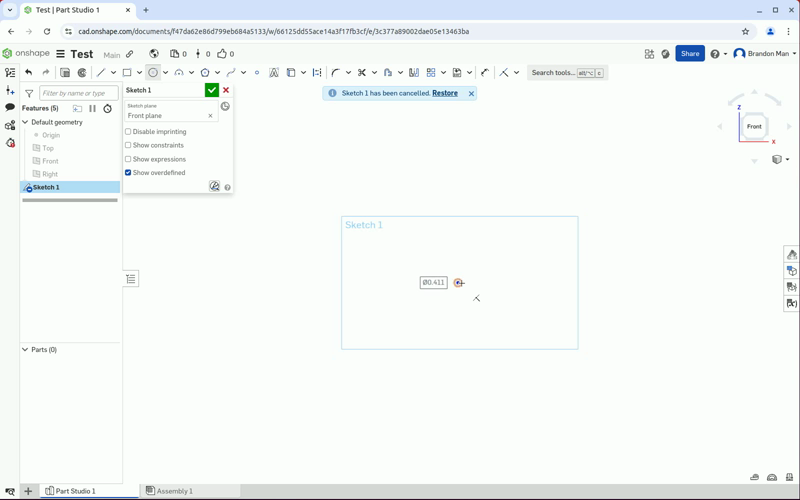
scroll(-6)
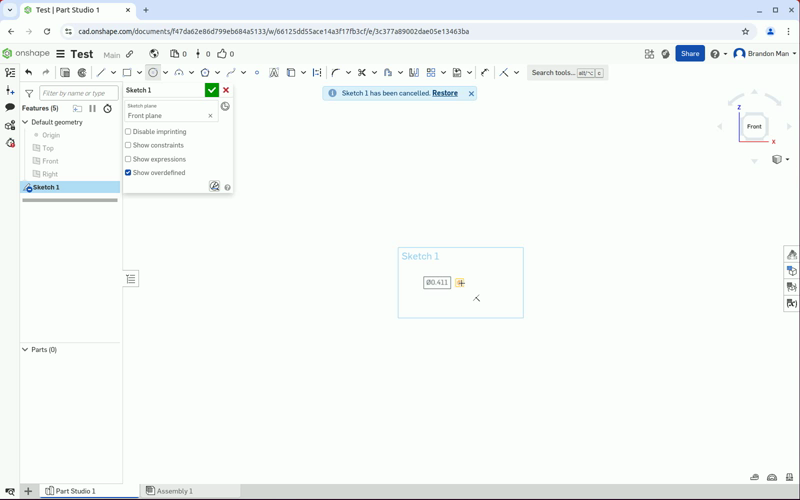
scroll(-6)
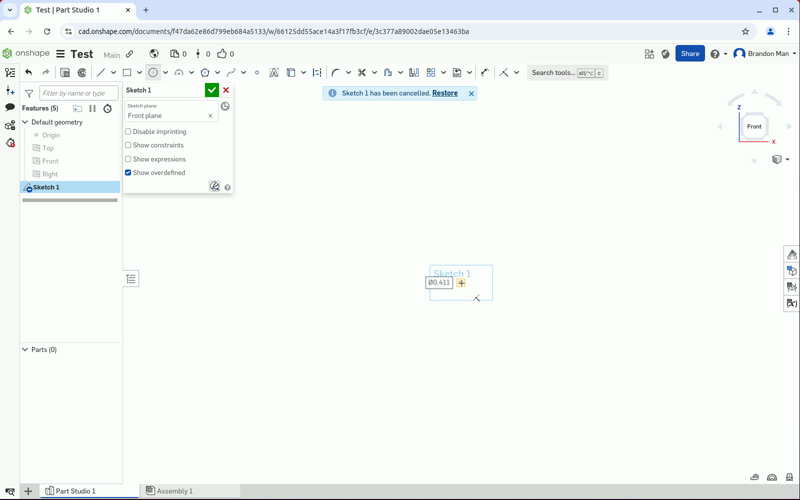
key(esc)
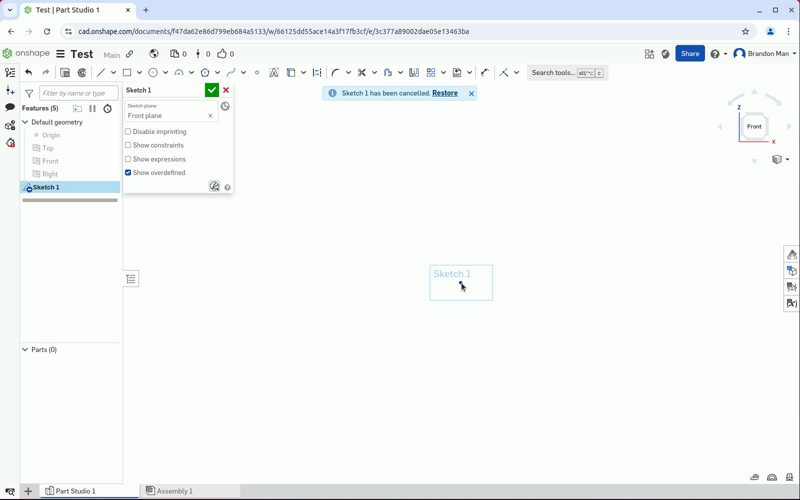
mouse_move(459, 283)
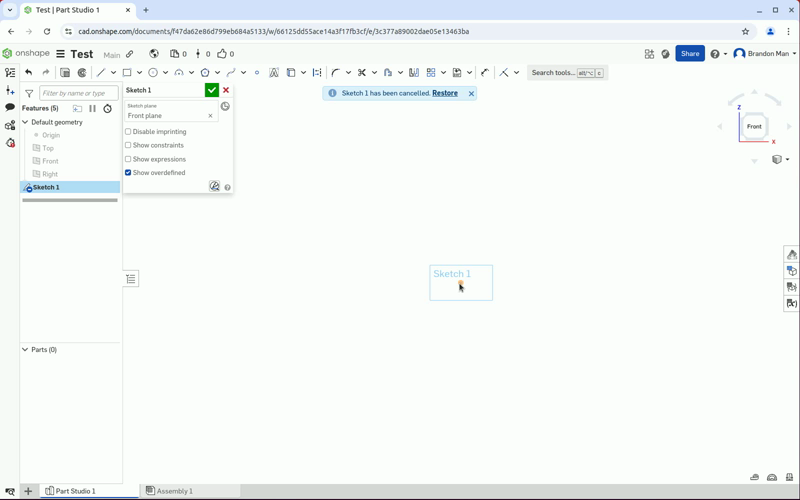
scroll(6)
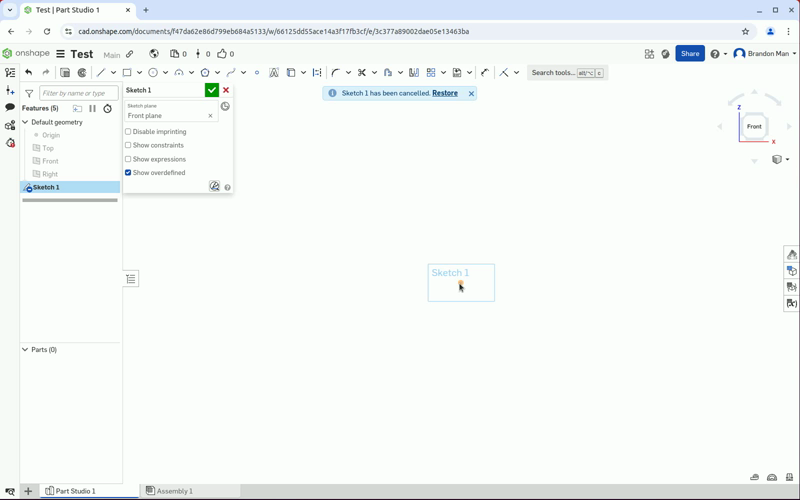
scroll(6)
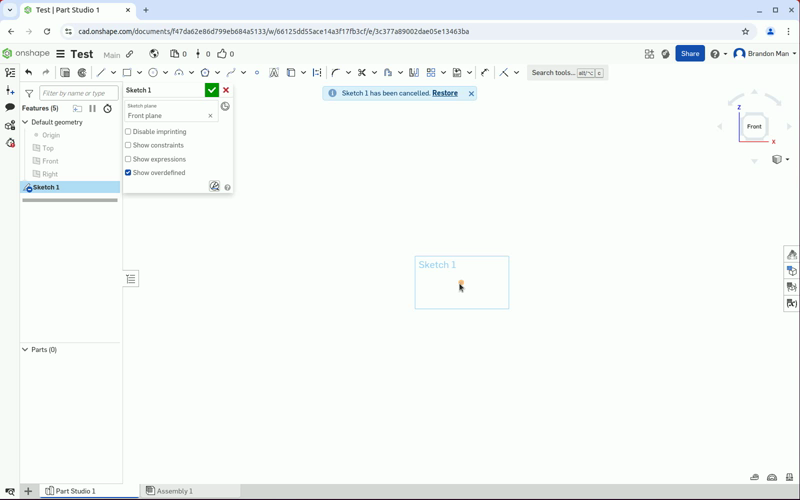
scroll(6)
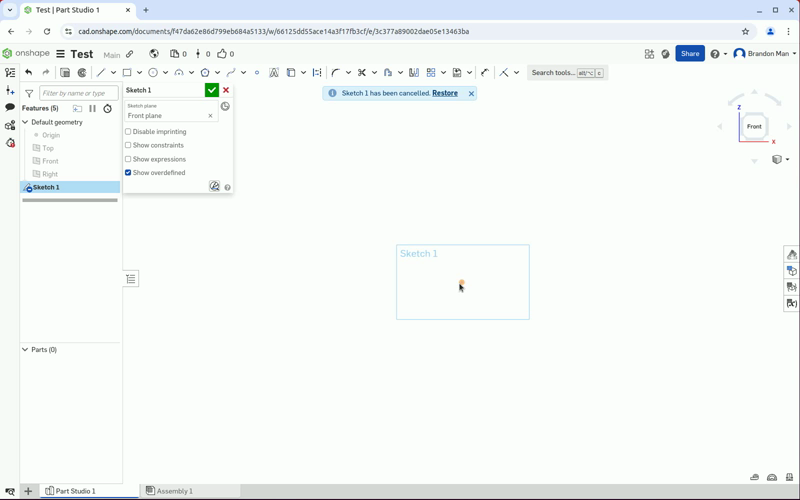
scroll(6)
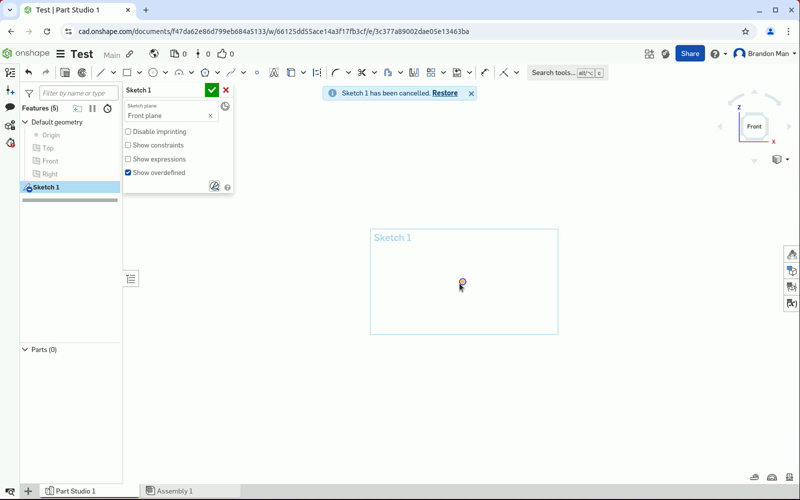
scroll(6)
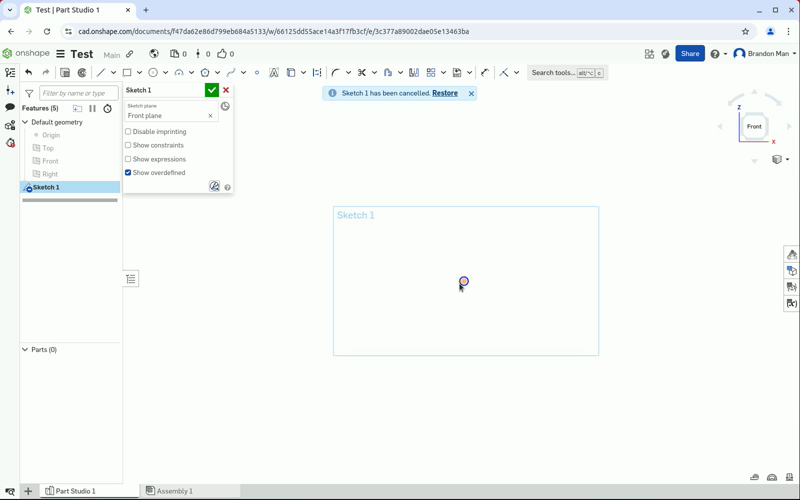
scroll(6)
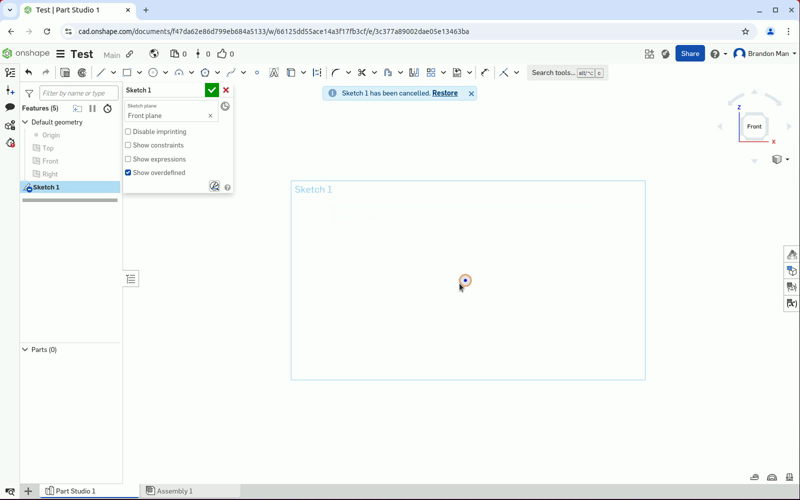
scroll(6)
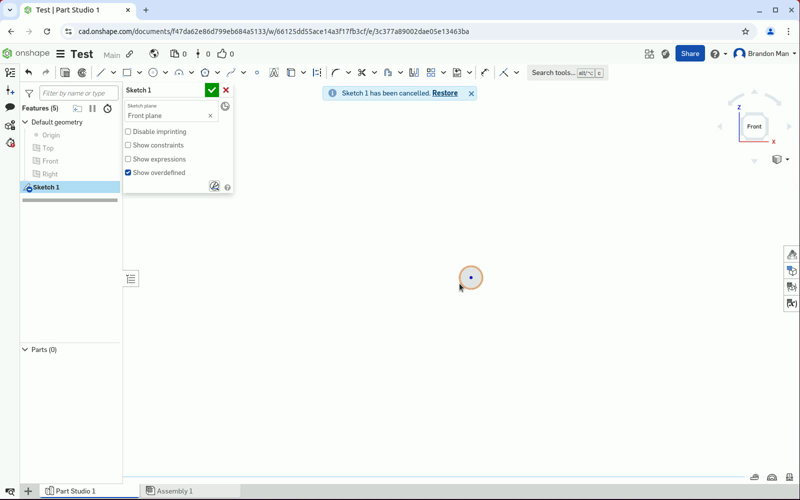
click(459, 283)
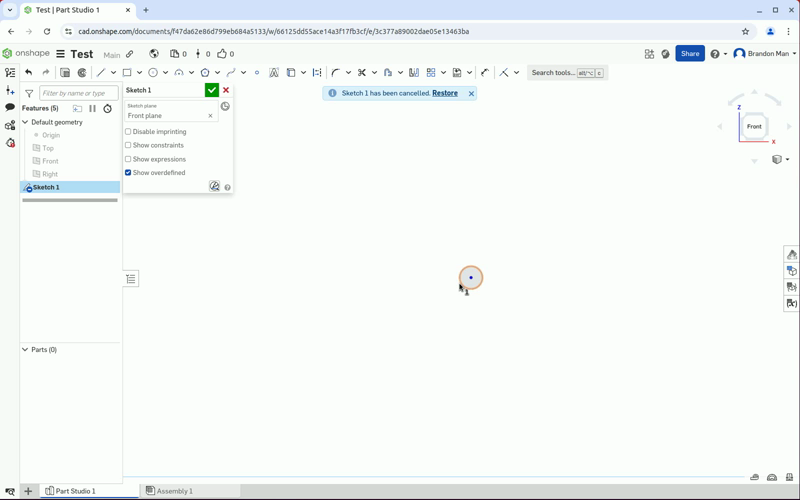
scroll(-6)
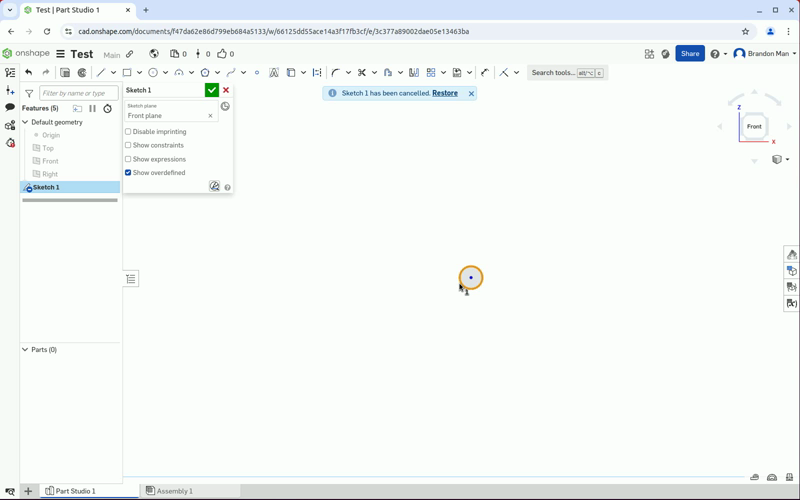
scroll(-6)
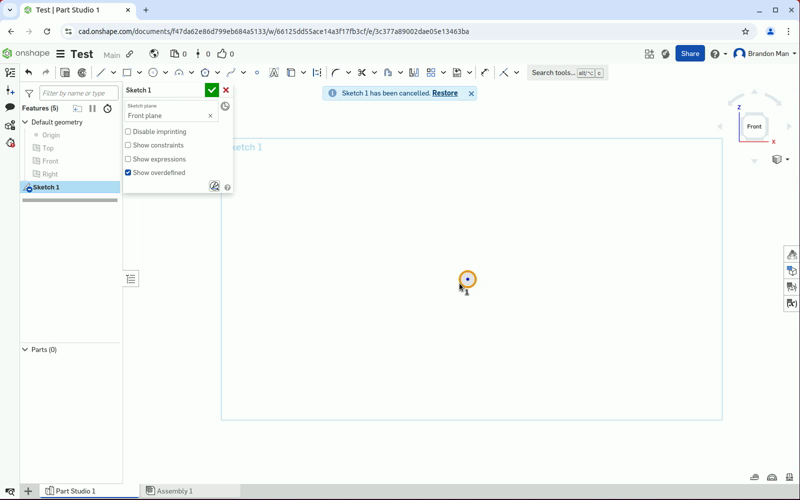
scroll(-6)
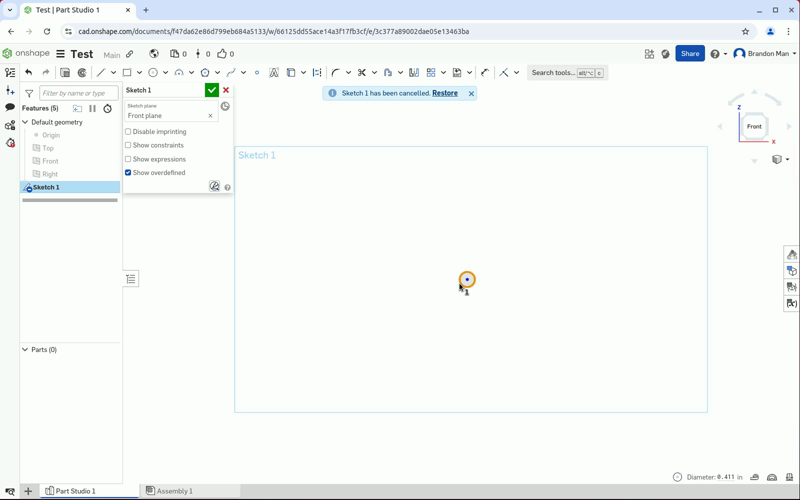
scroll(-6)
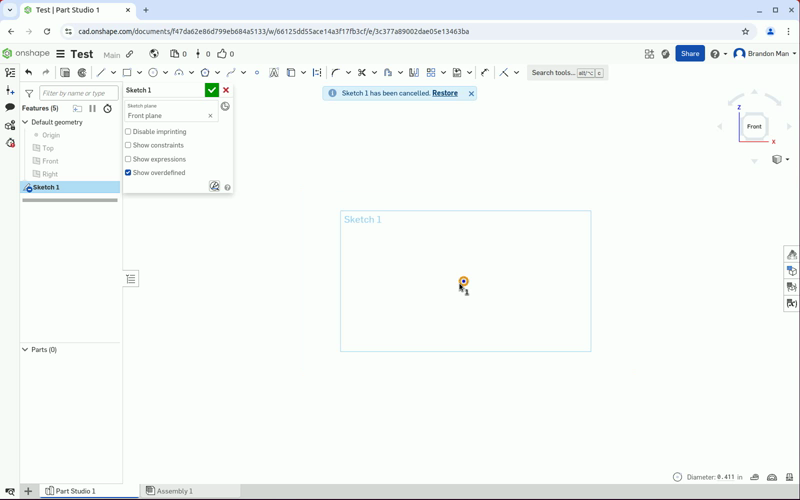
scroll(-6)
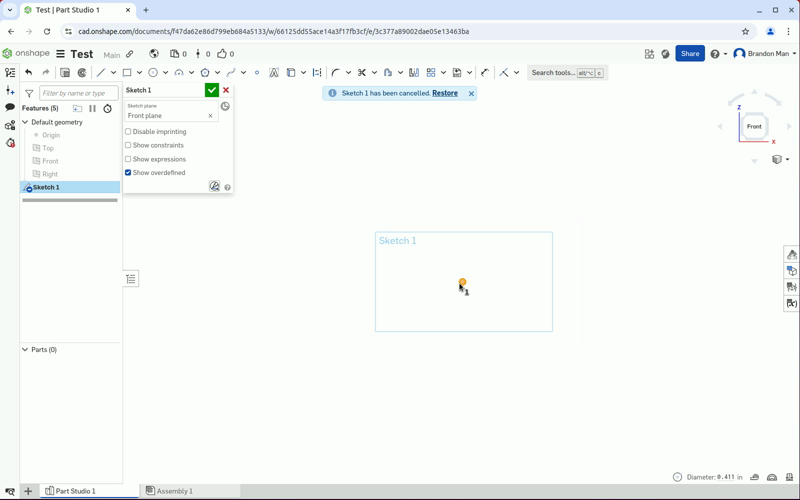
scroll(-6)
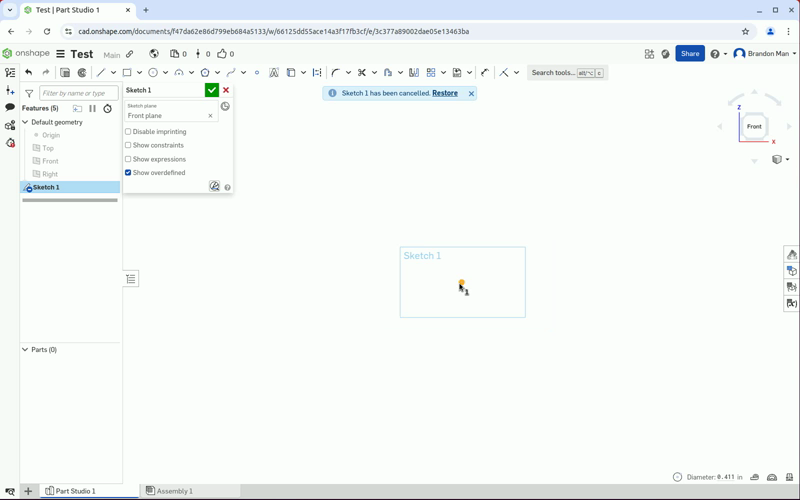
scroll(-6)
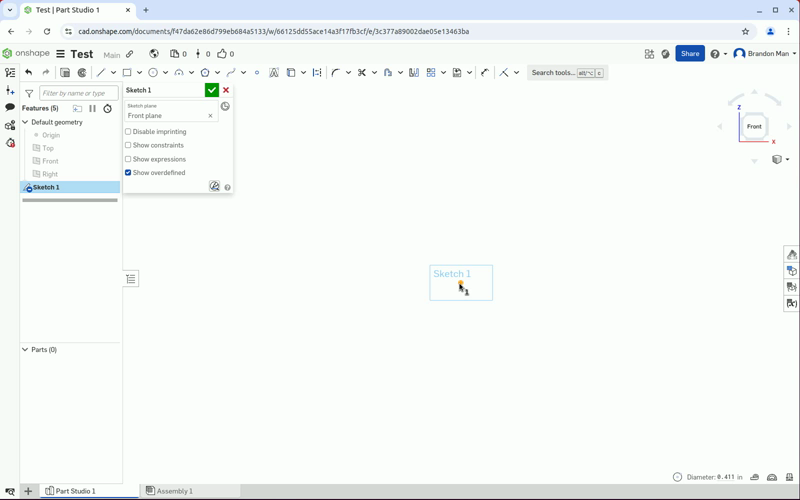
mouse_move(73, 352)
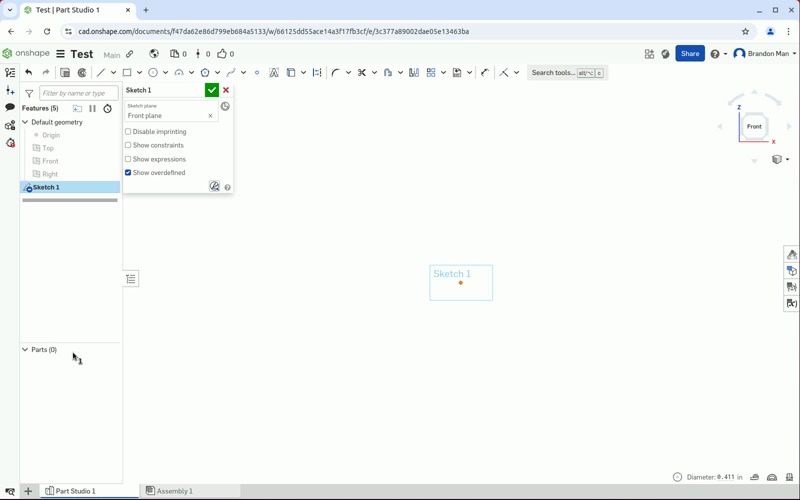
key(shift+y)
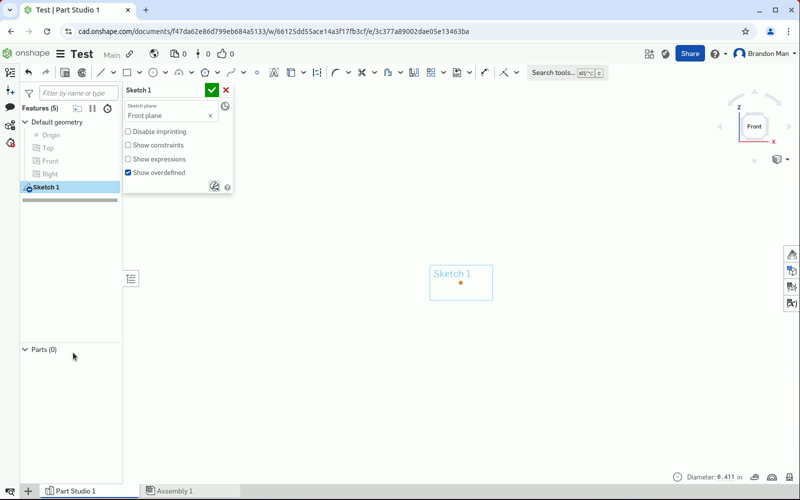
key(shift+e)
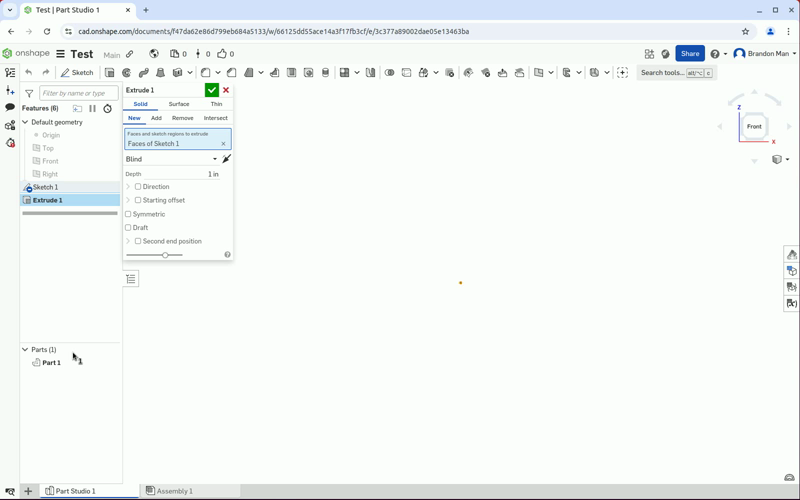
mouse_move(143, 106)
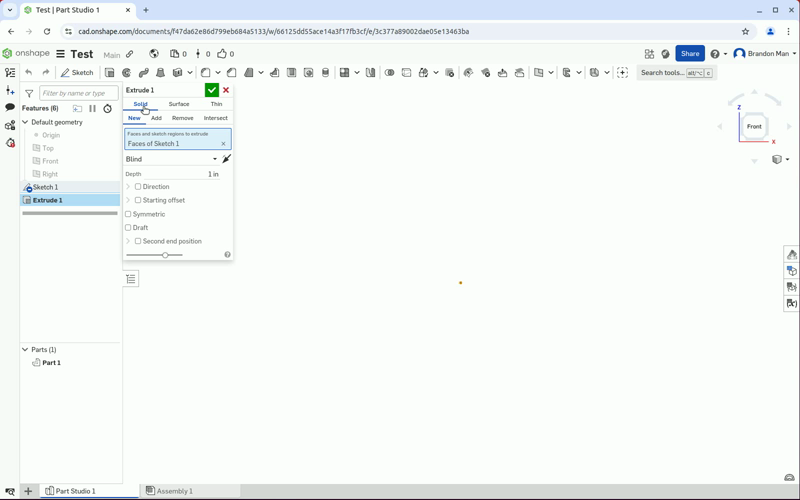
click(143, 106)
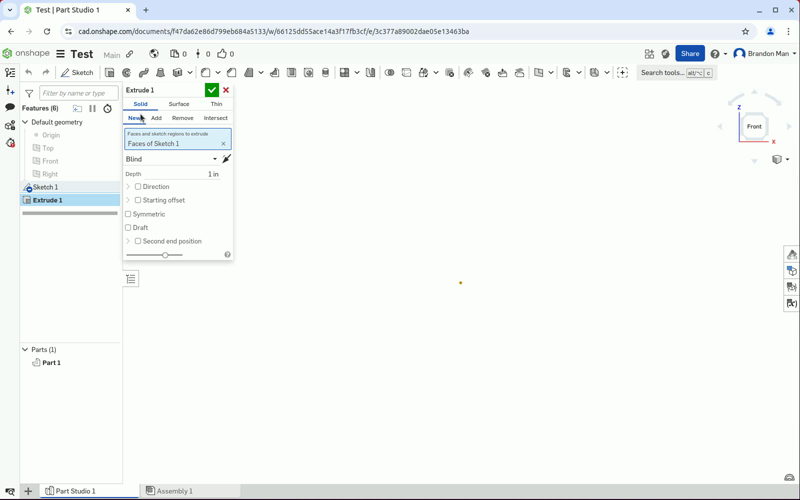
mouse_move(137, 120)
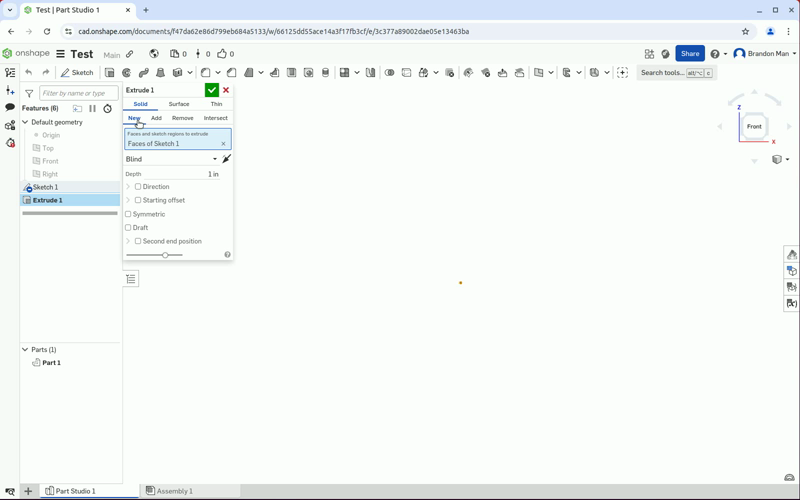
click(137, 120)
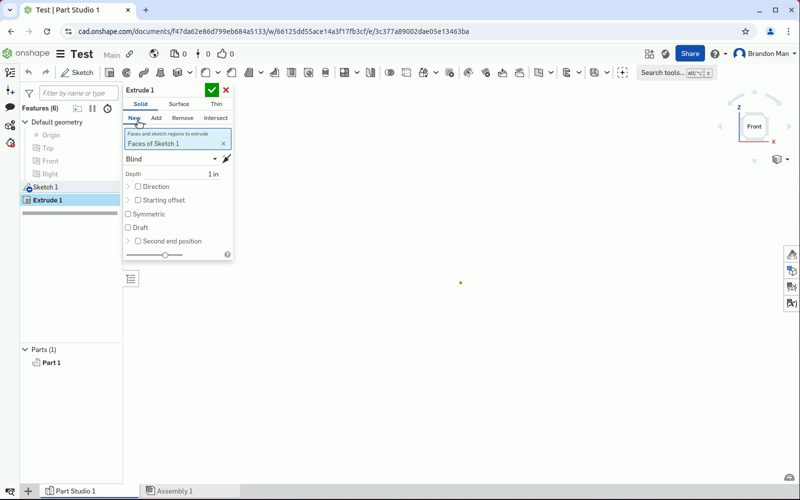
key(tab, 4)
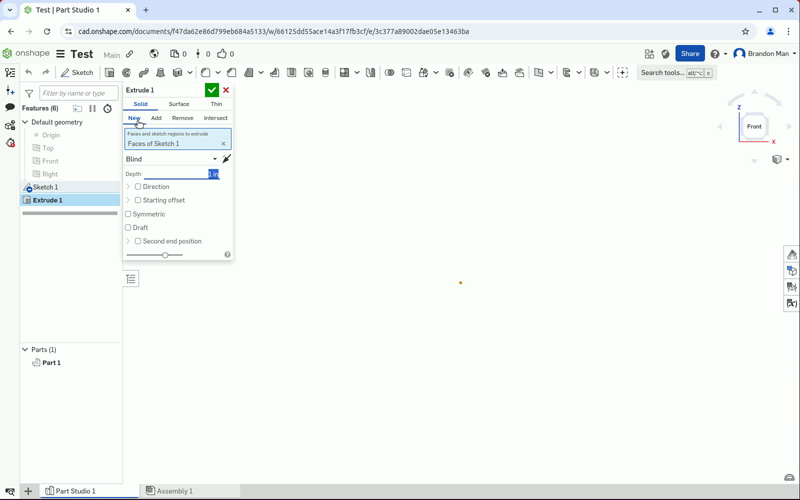
text(23.108)
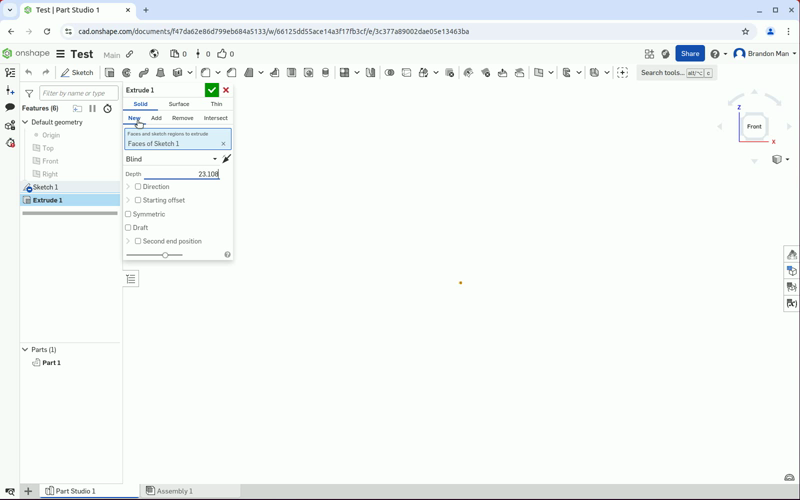
key(enter)
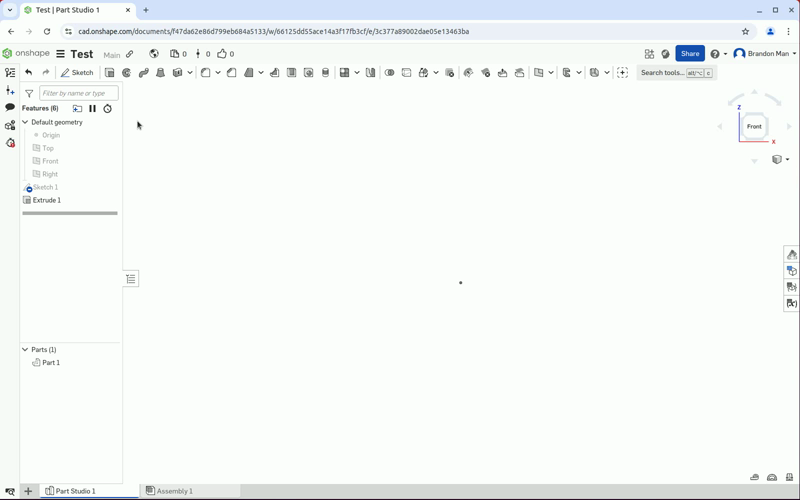
key(shift+h)
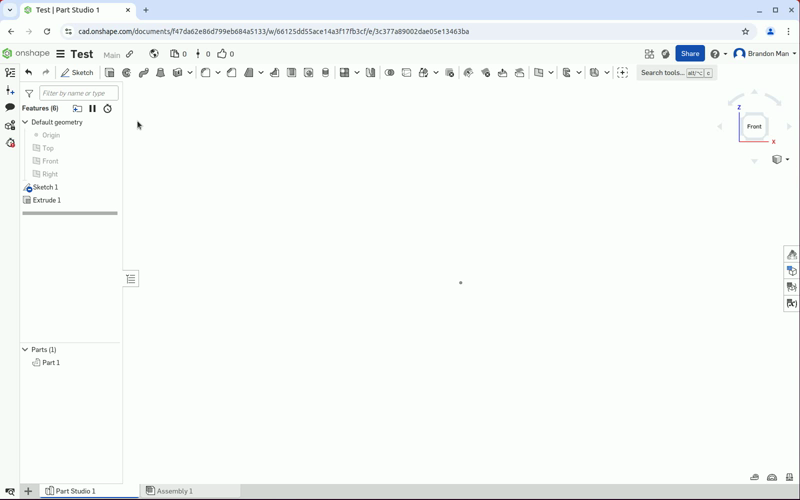
key(shift+h)
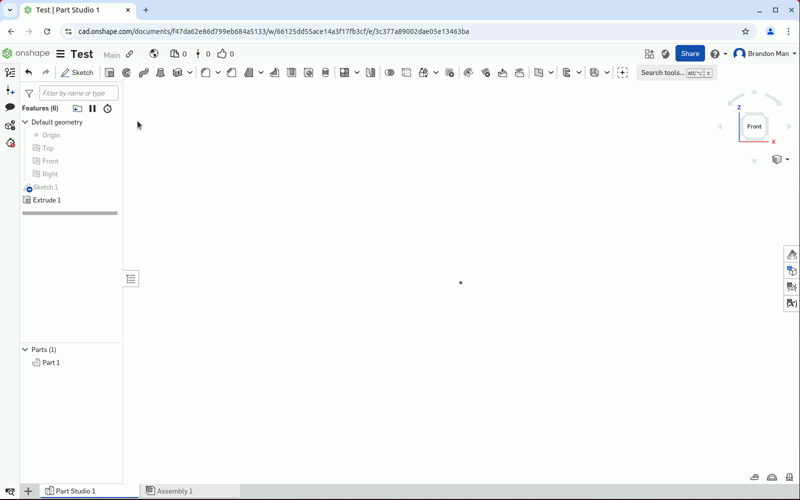
mouse_move(73, 189)
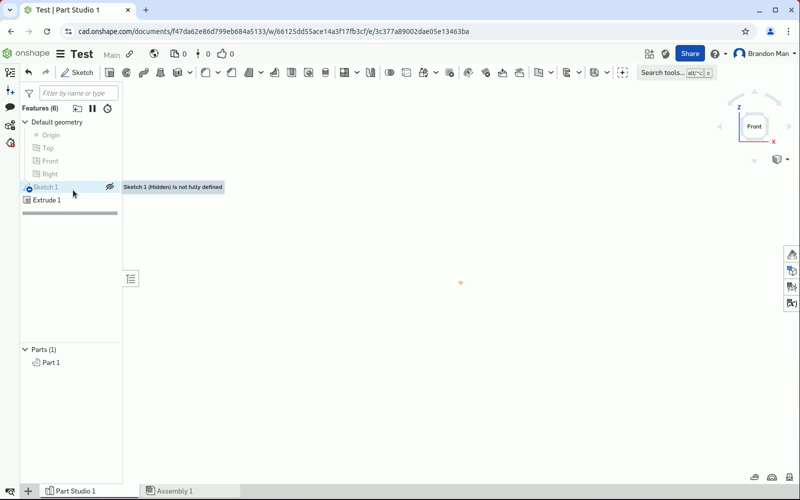
click(73, 189)
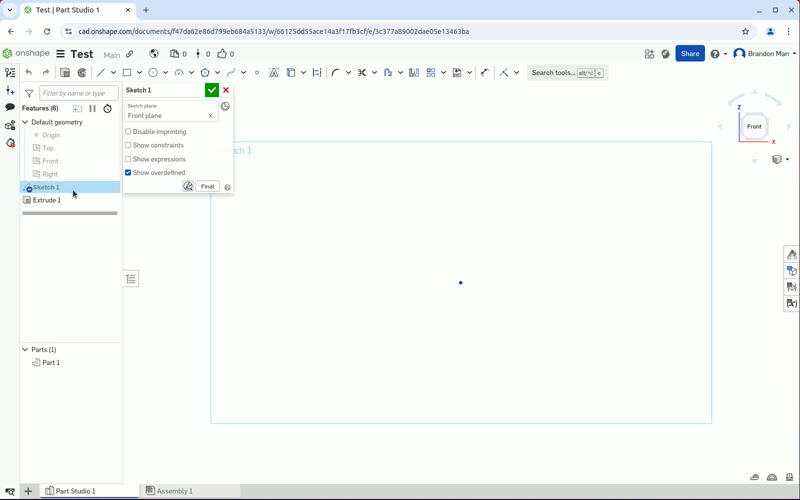
mouse_move(229, 92)
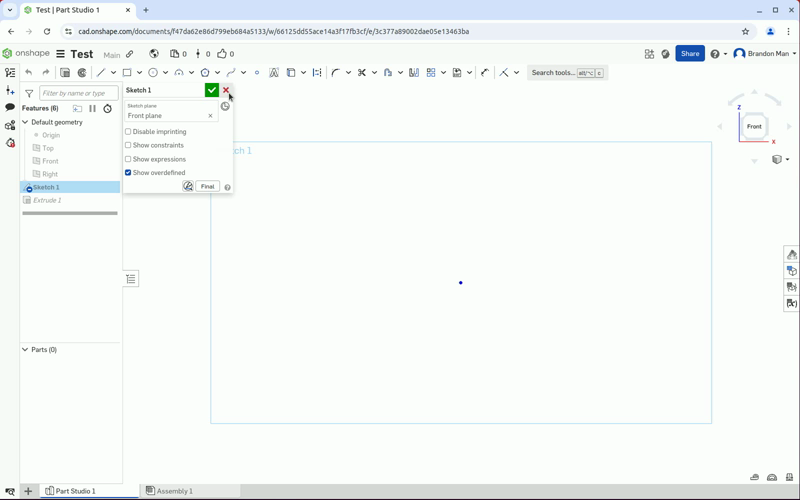
click(229, 92)
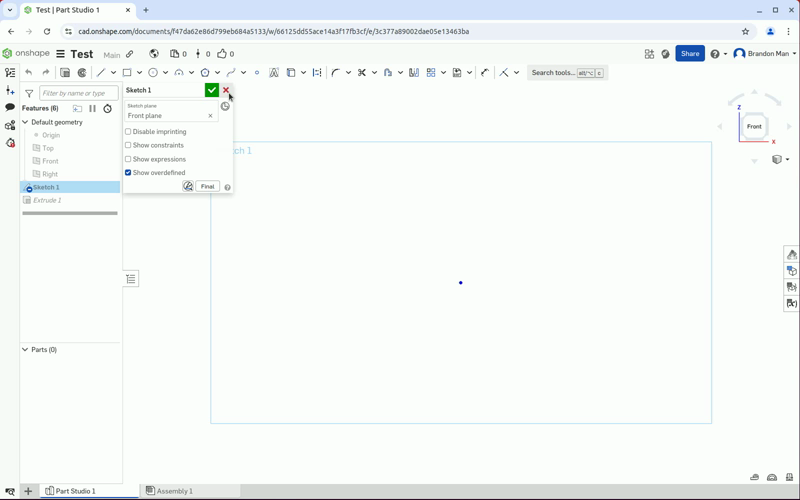
key(shift+s)
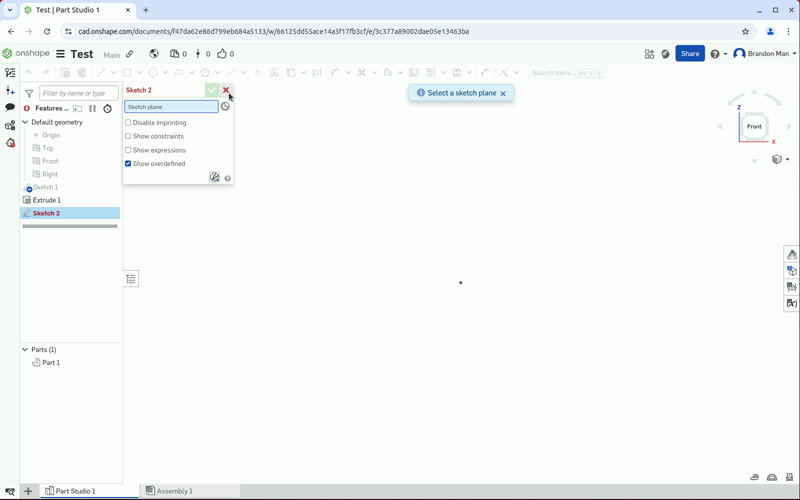
mouse_move(73, 163)
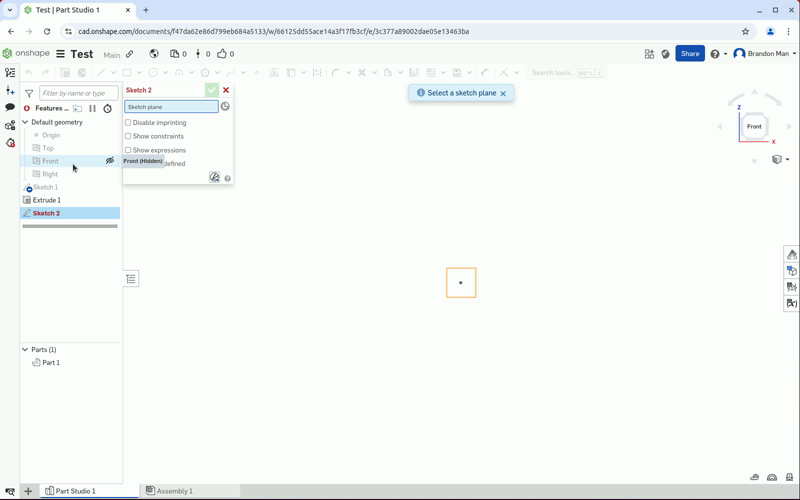
click(73, 163)
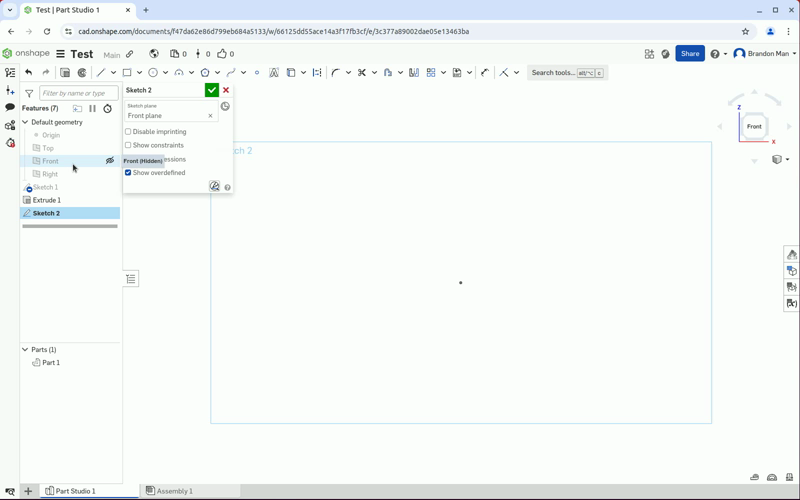
mouse_move(73, 352)
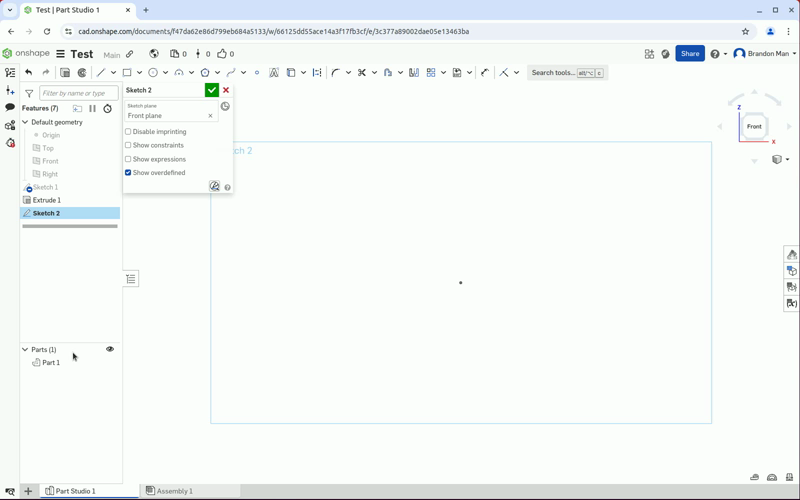
key(y)
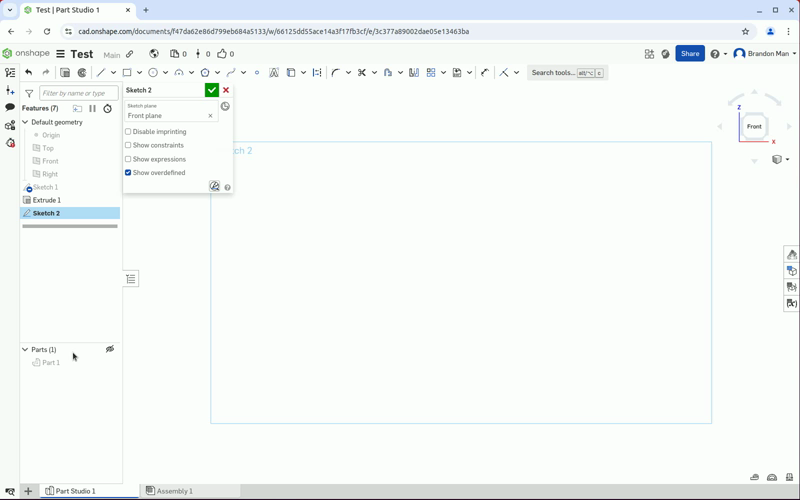
key(c)
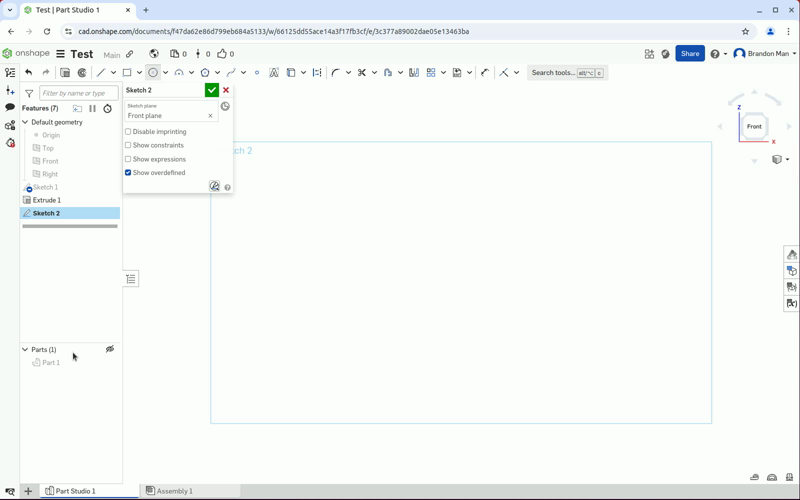
key_down(shift)
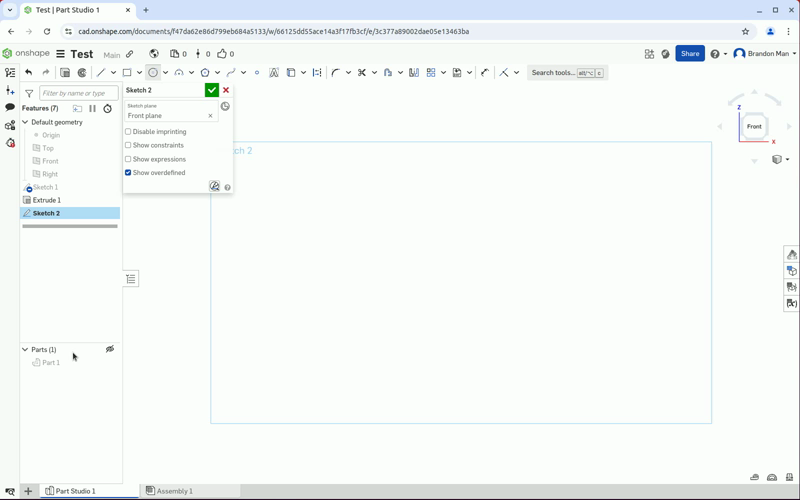
mouse_move(461, 282)
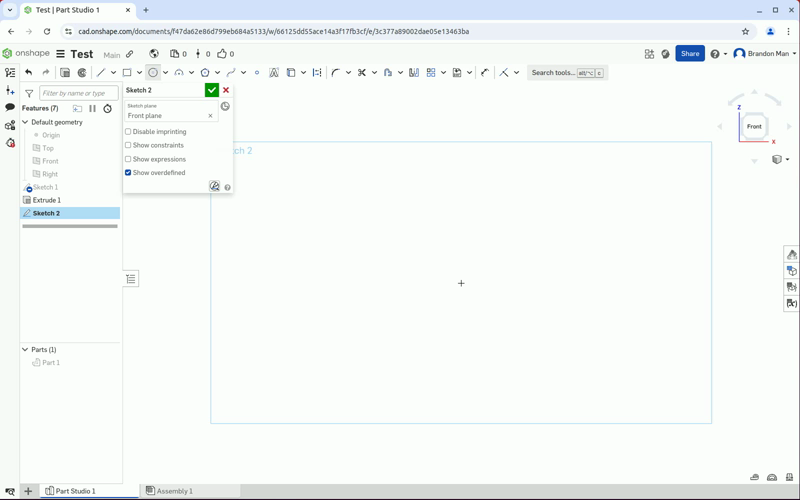
click(461, 282)
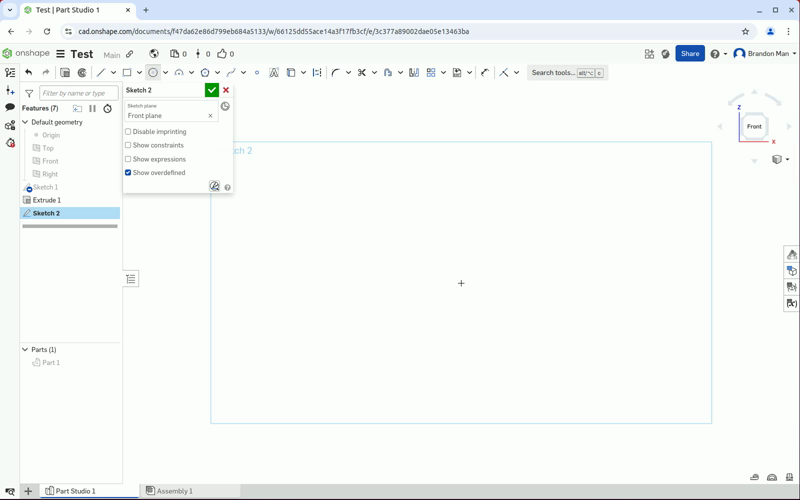
key_up(shift)
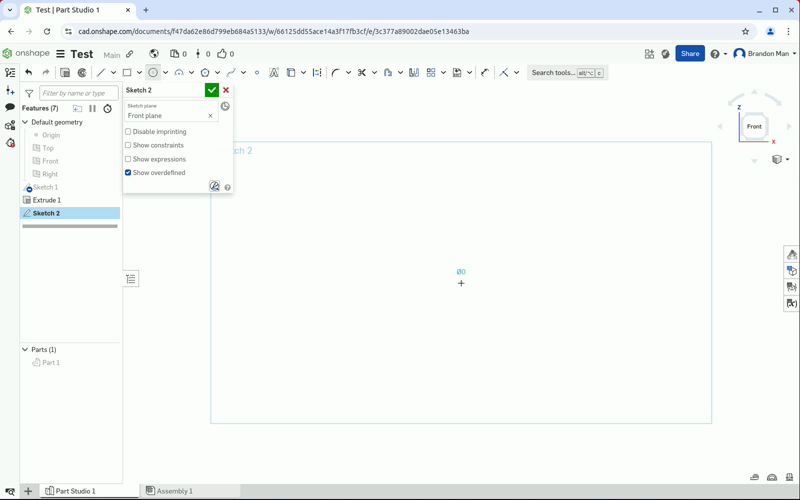
mouse_move(463, 282)
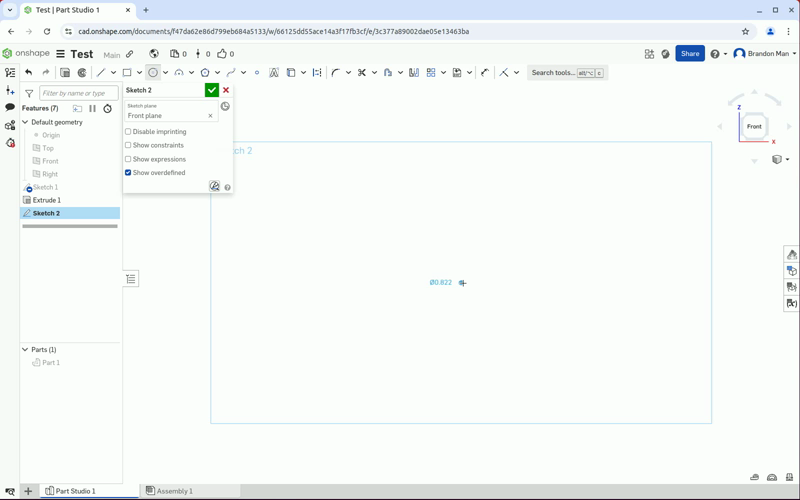
scroll(6)
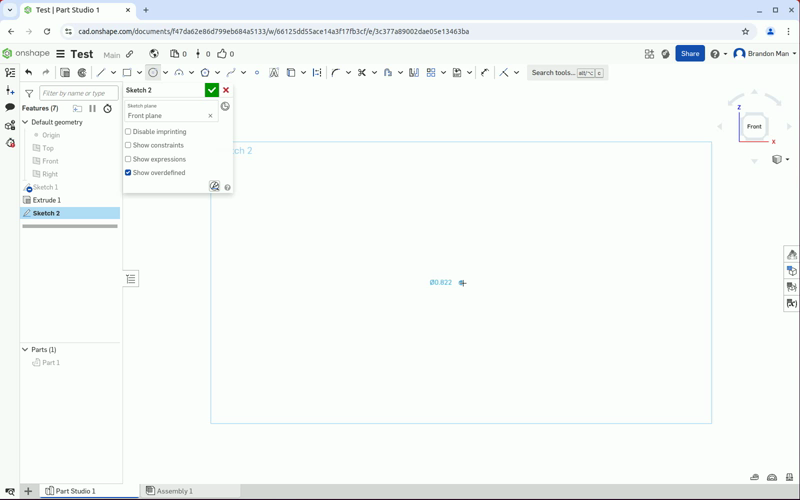
scroll(6)
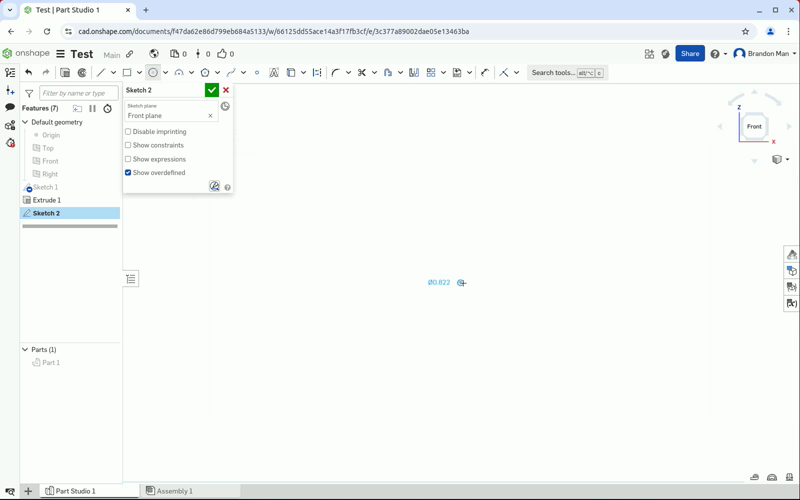
scroll(6)
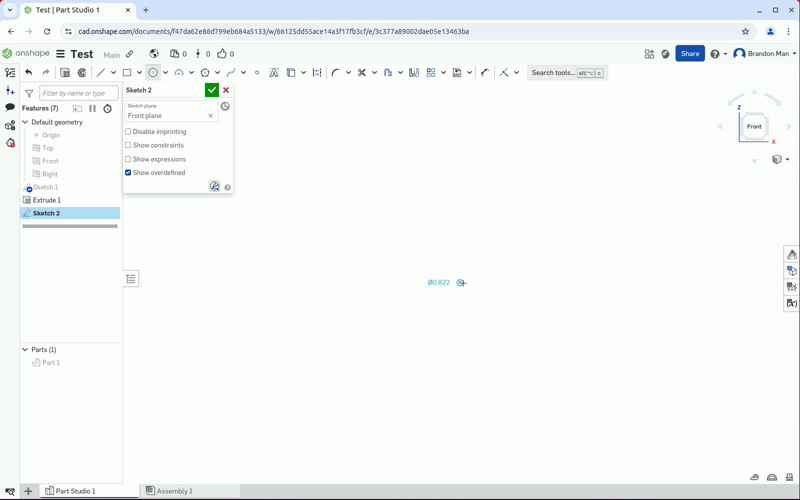
scroll(6)
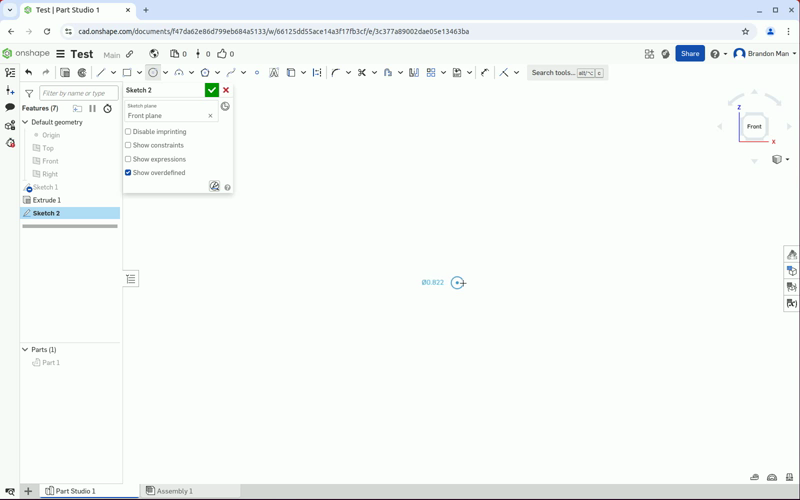
scroll(6)
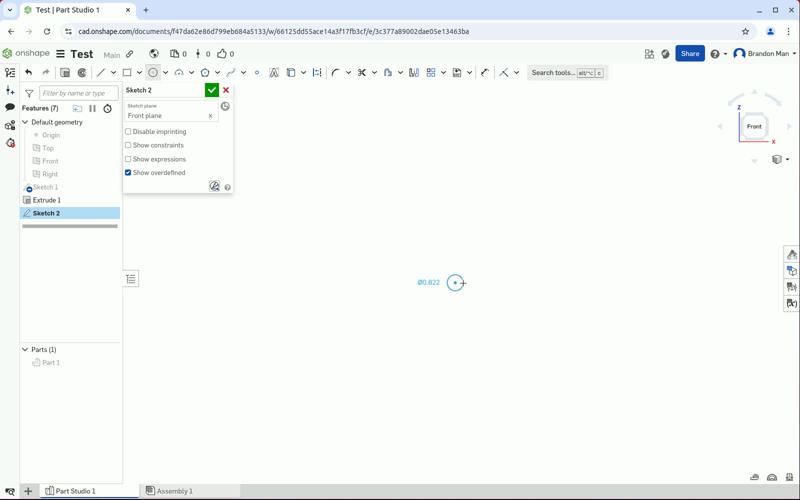
scroll(6)
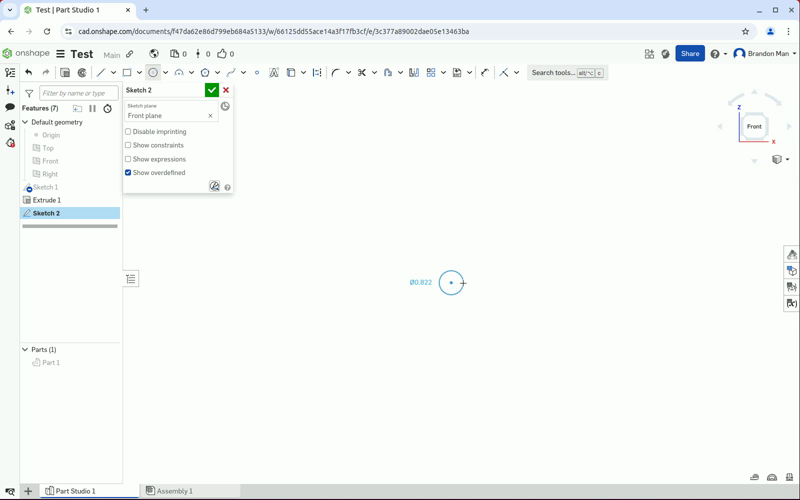
scroll(6)
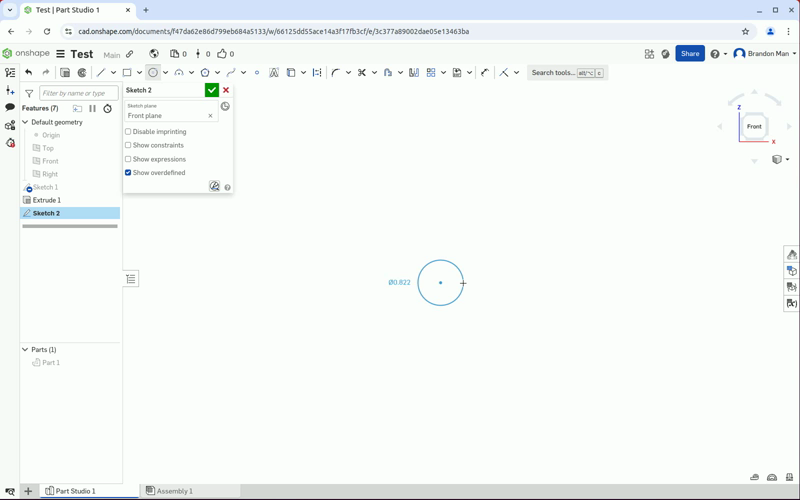
click(463, 282)
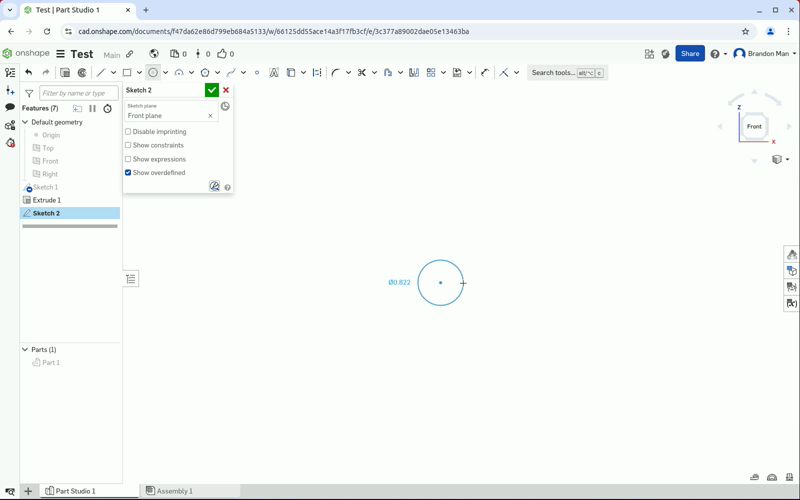
scroll(-6)
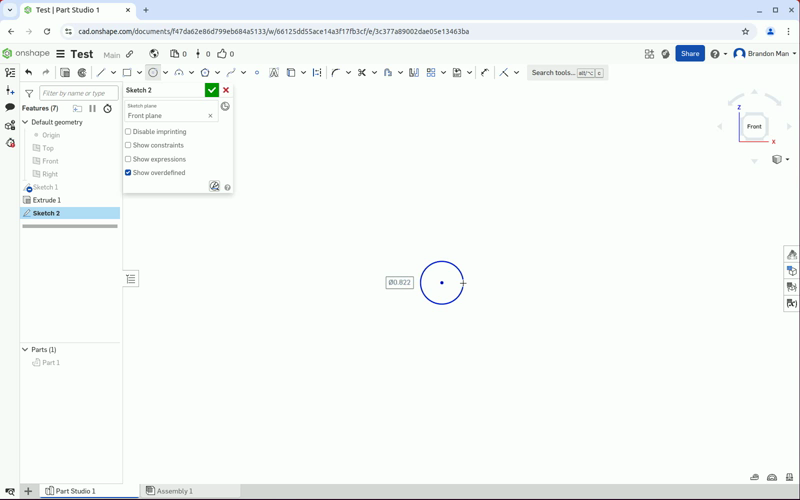
scroll(-6)
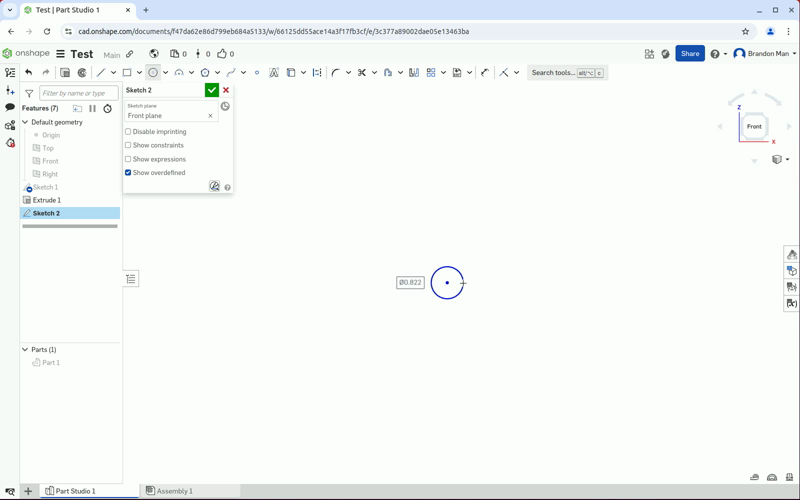
scroll(-6)
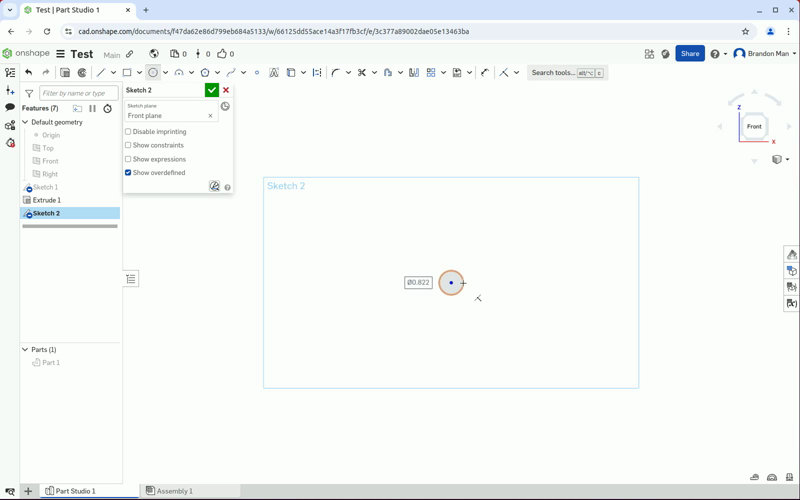
scroll(-6)
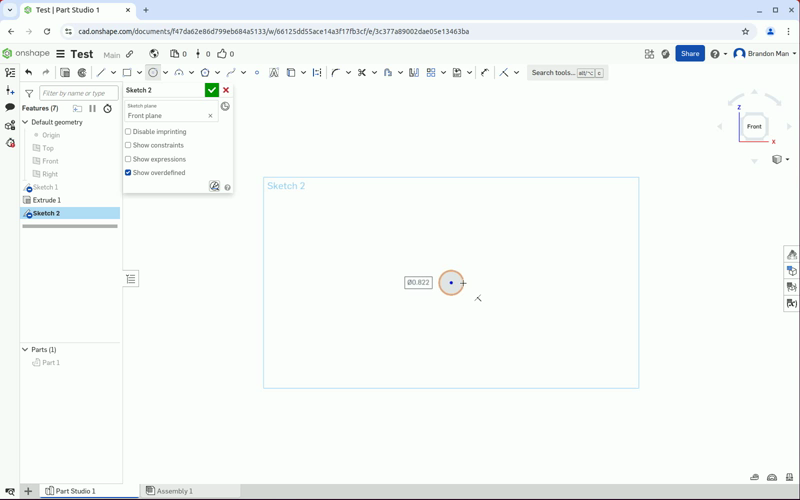
scroll(-6)
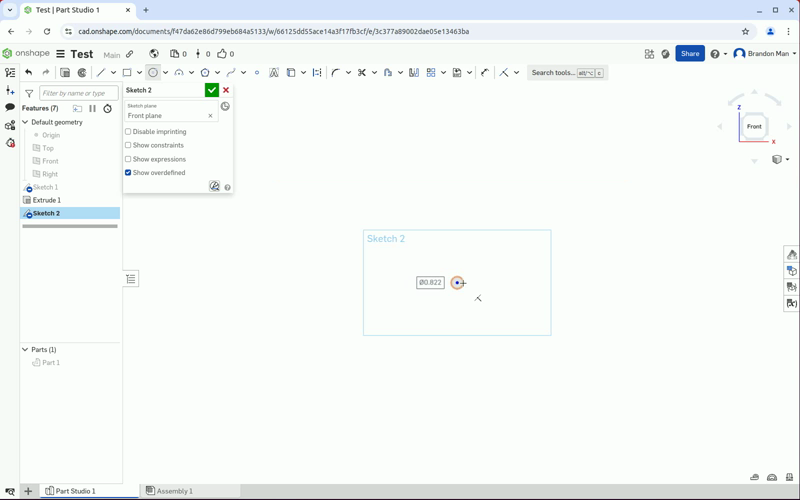
scroll(-6)
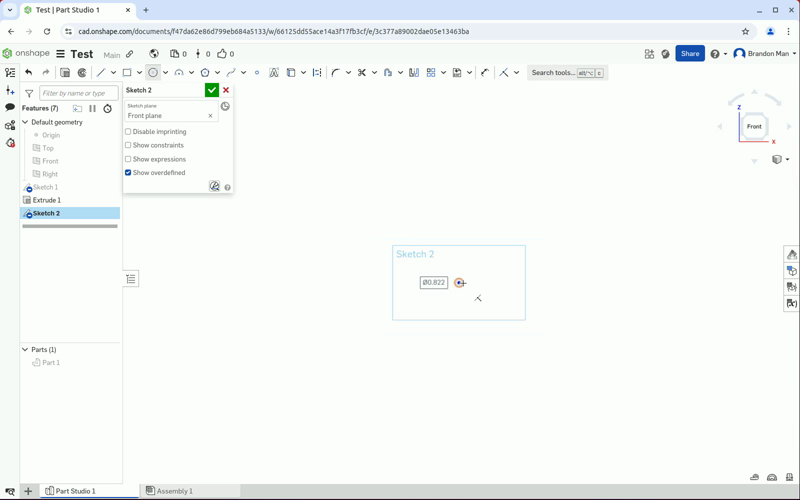
scroll(-6)
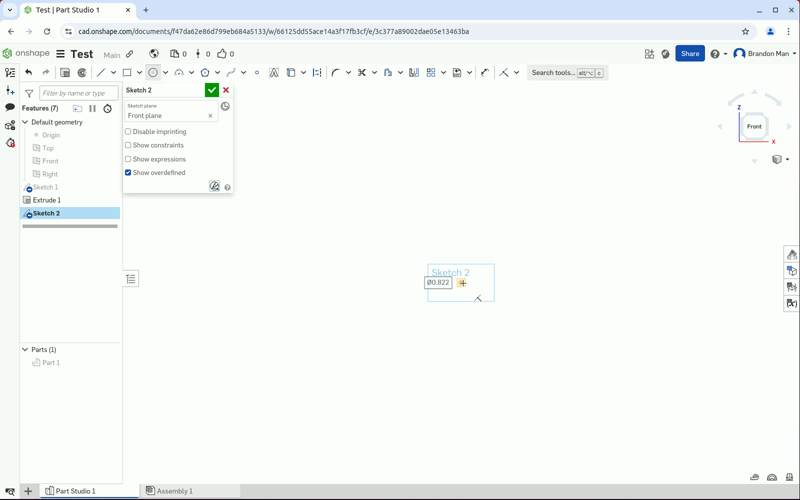
key(esc)
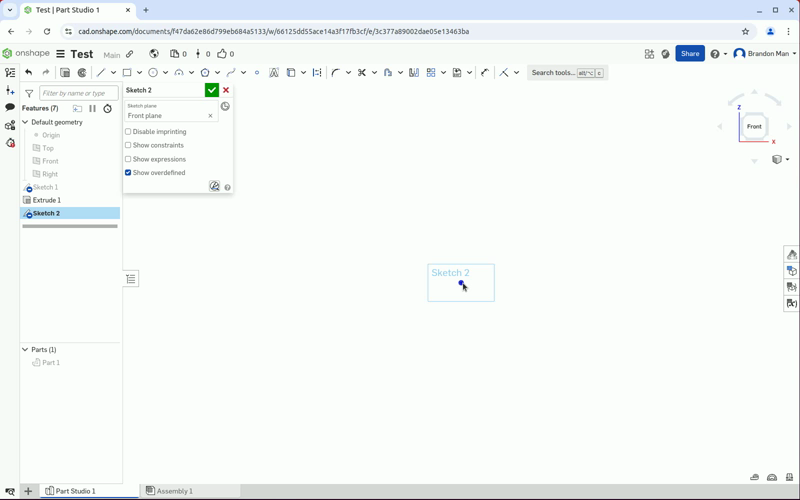
key(c)
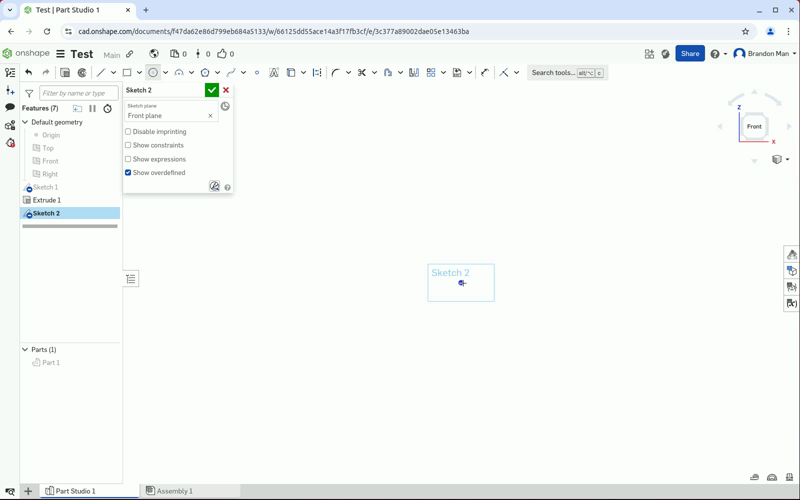
key_down(shift)
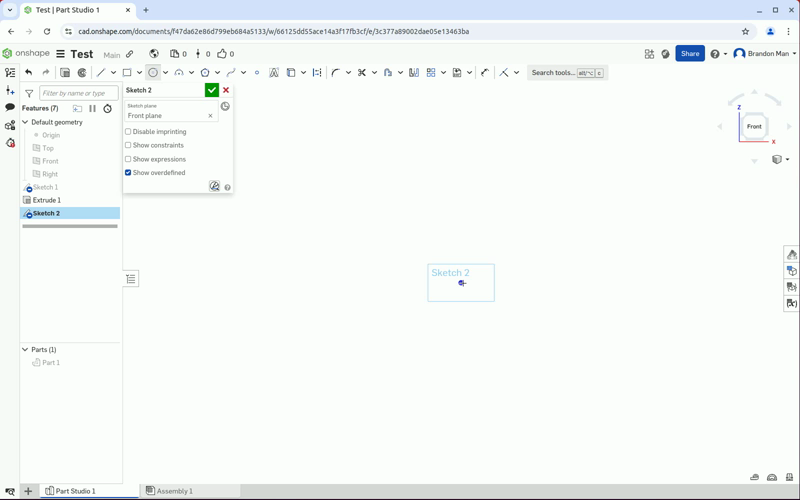
mouse_move(461, 282)
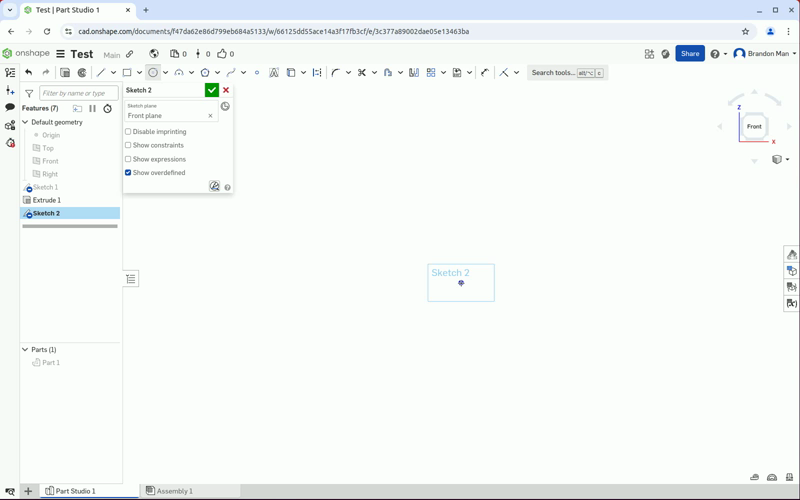
scroll(6)
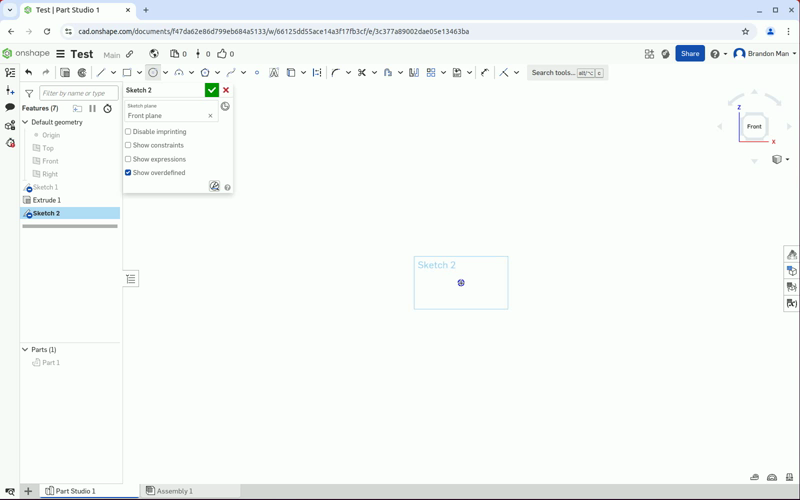
scroll(6)
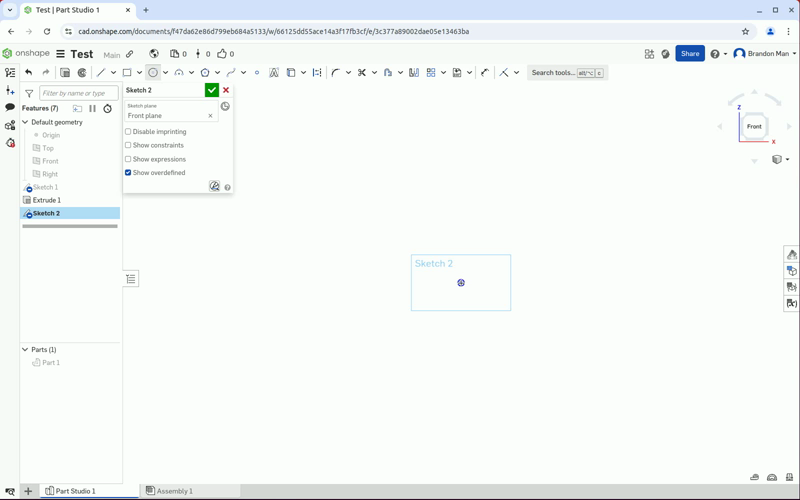
scroll(6)
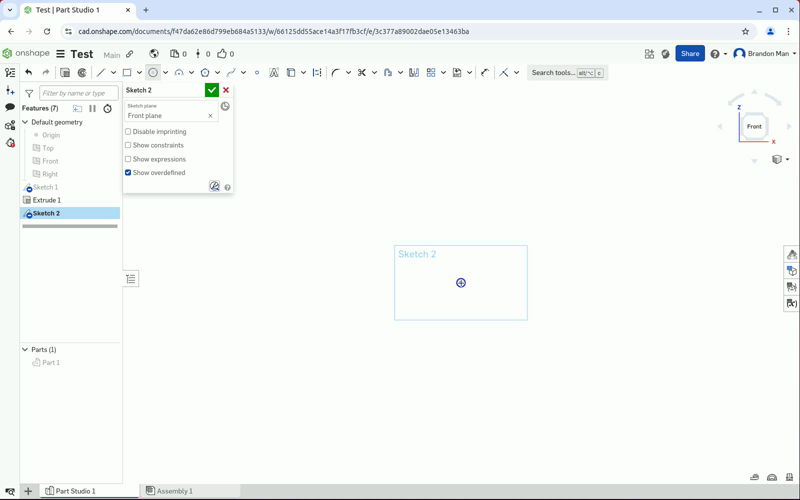
scroll(6)
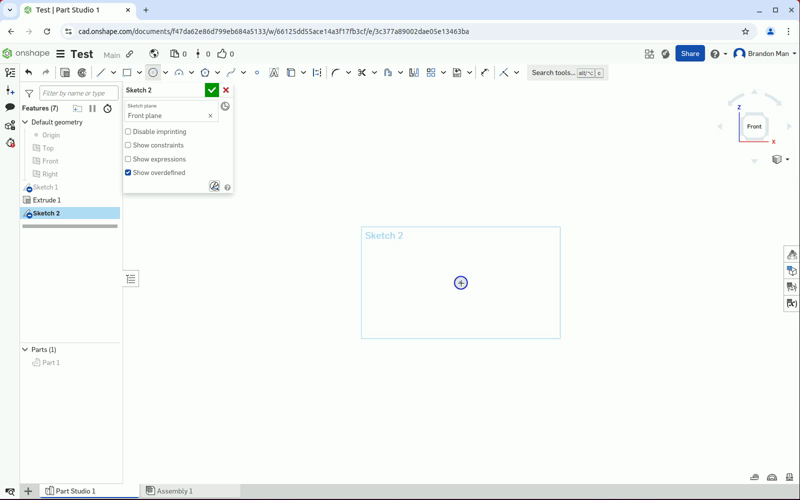
scroll(6)
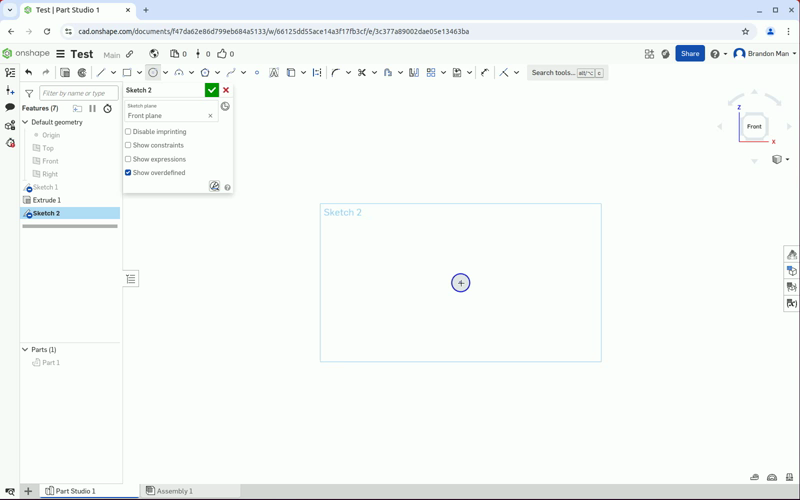
scroll(6)
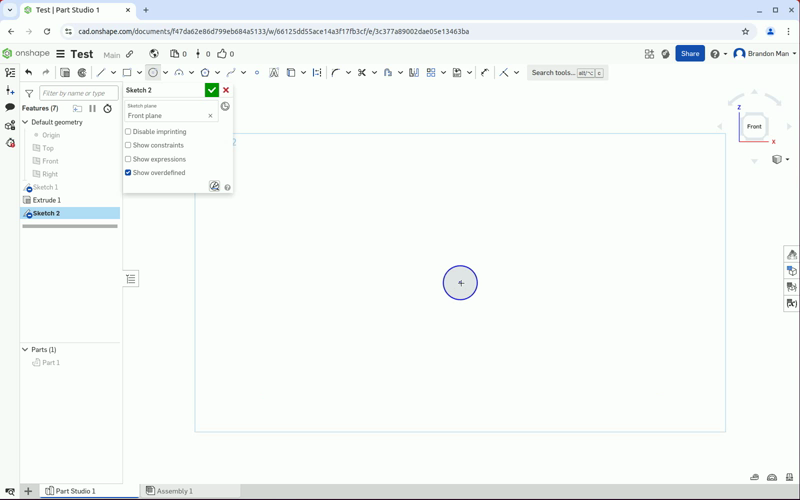
scroll(6)
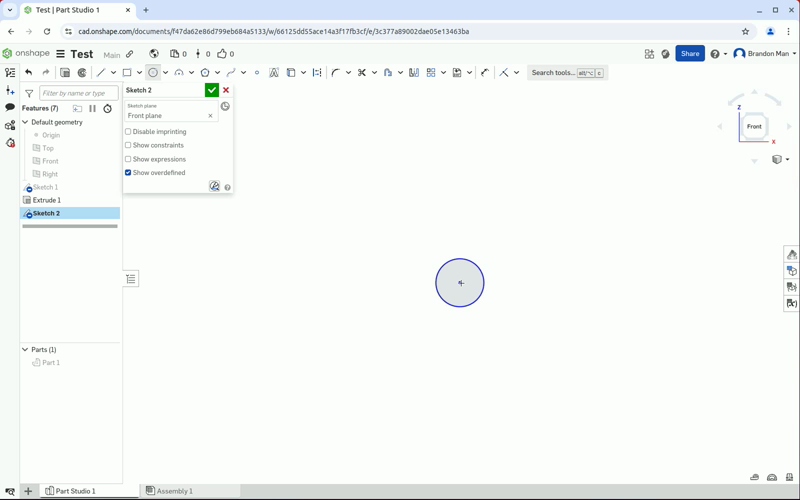
click(461, 282)
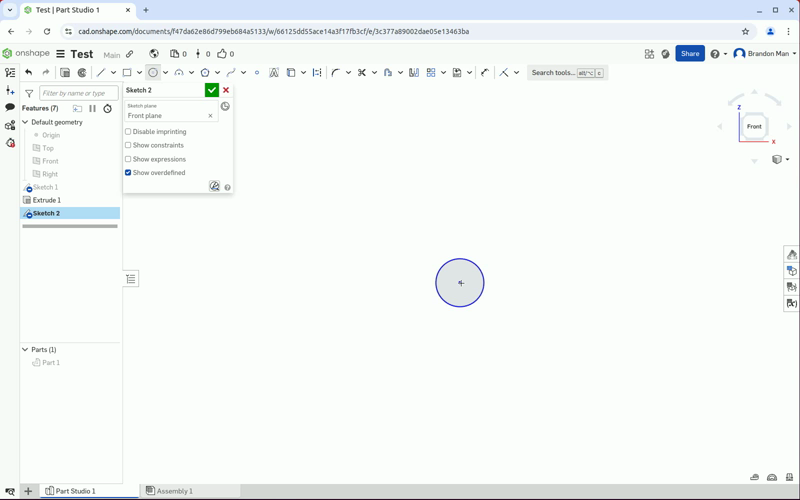
scroll(-6)
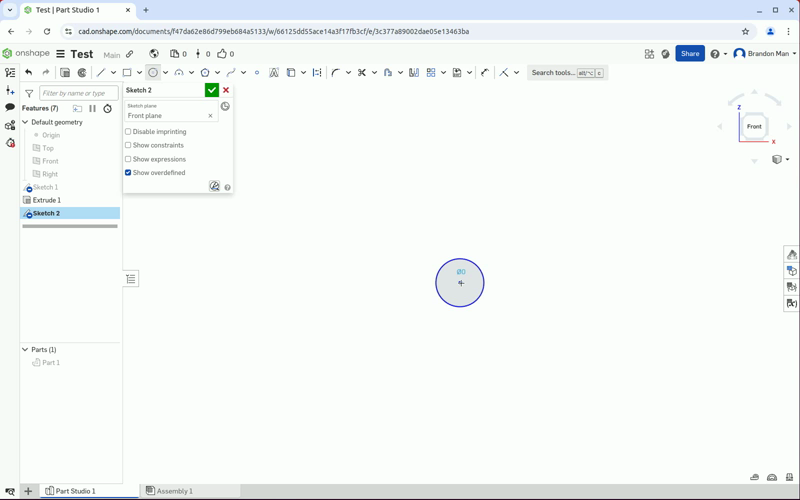
scroll(-6)
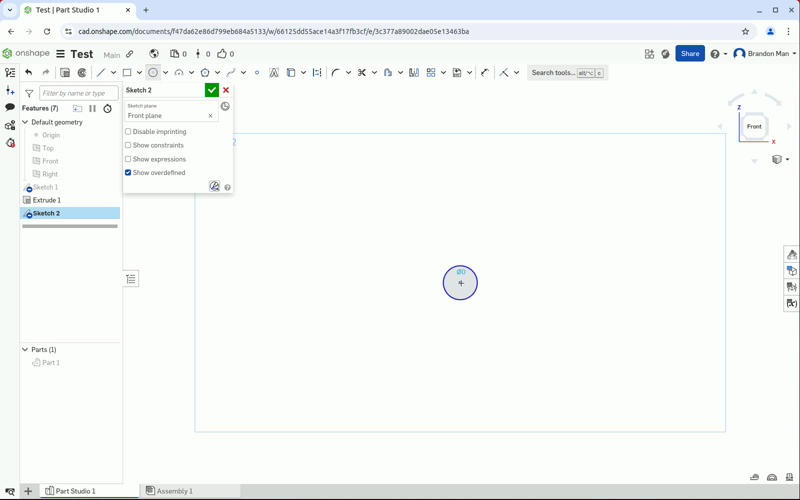
scroll(-6)
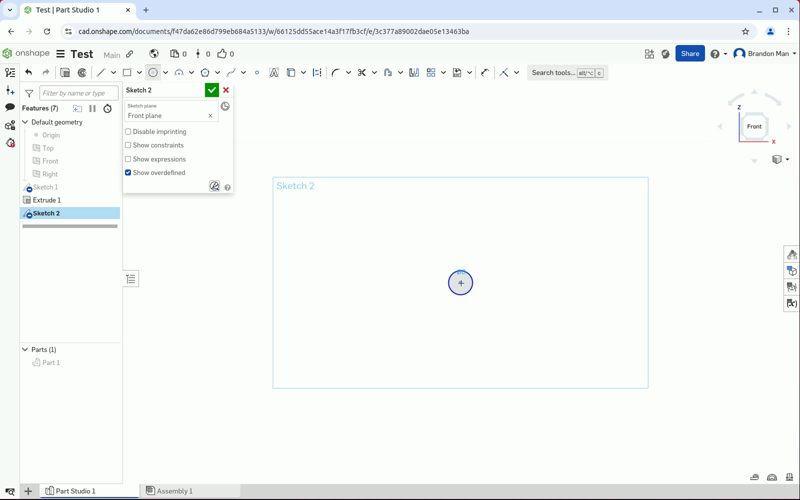
scroll(-6)
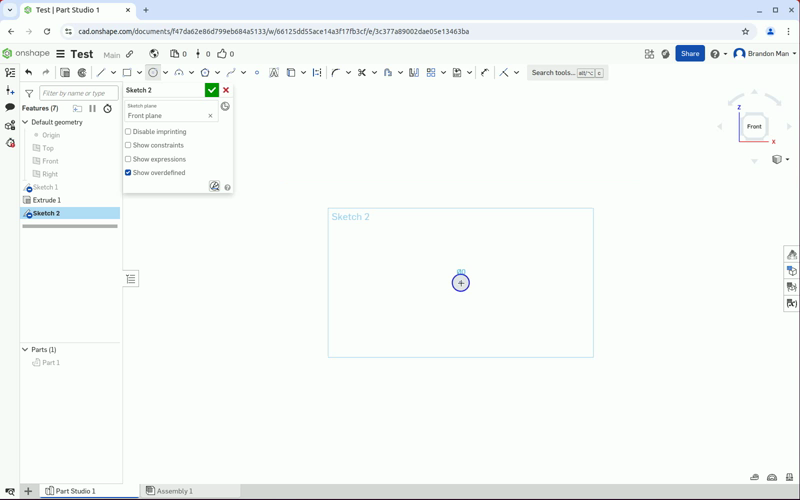
scroll(-6)
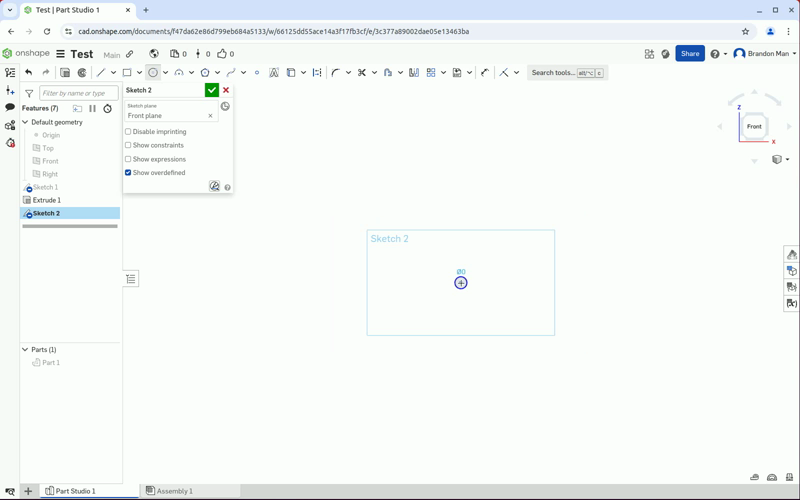
scroll(-6)
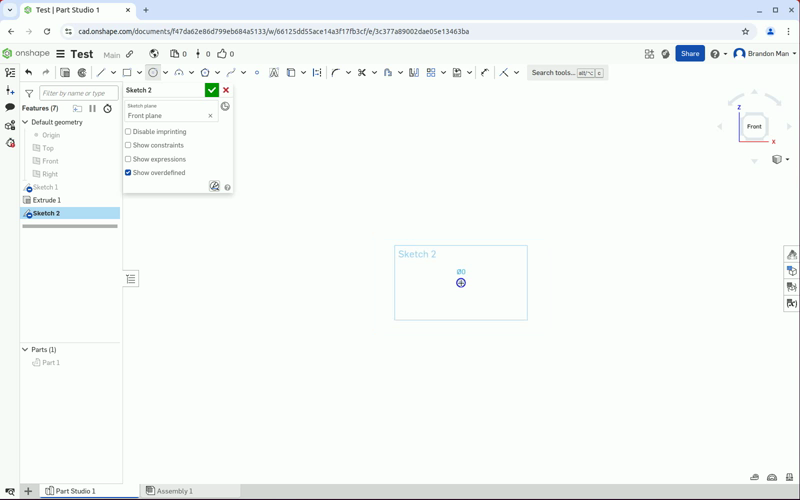
scroll(-6)
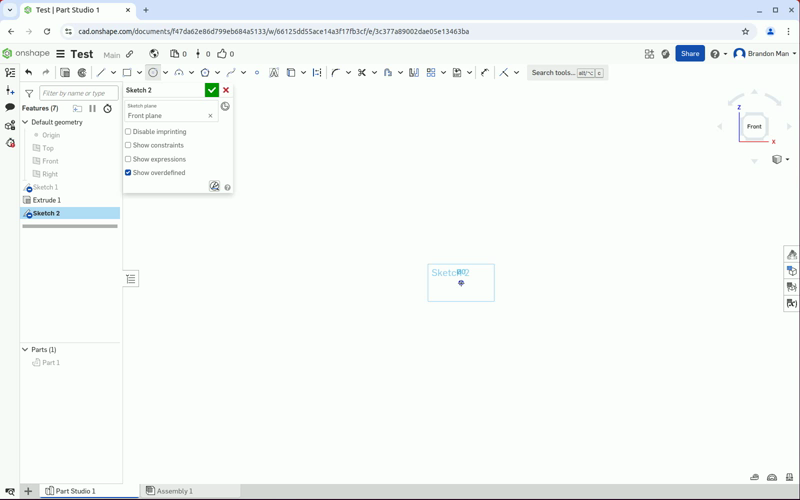
key_up(shift)
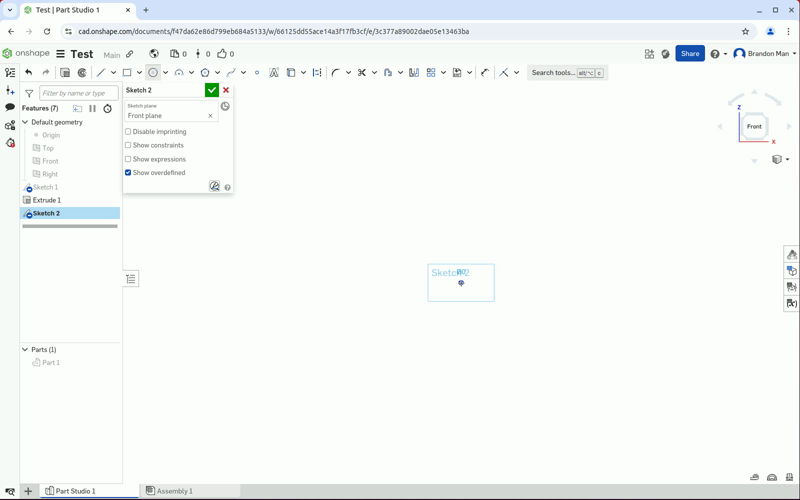
mouse_move(462, 282)
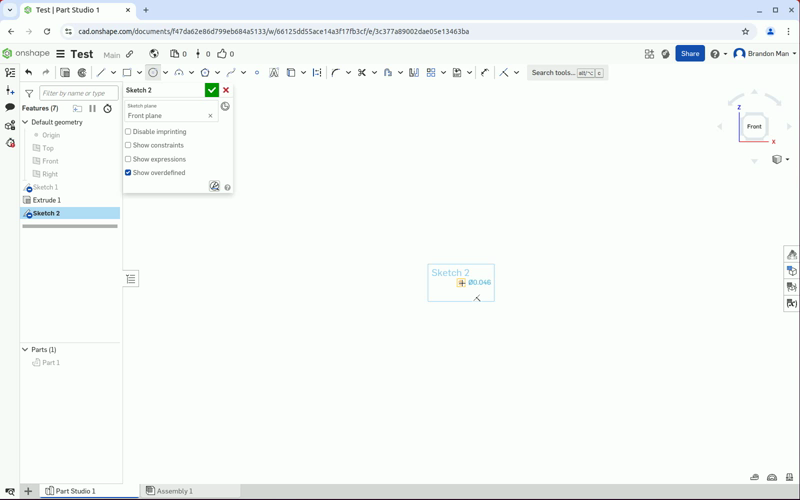
scroll(6)
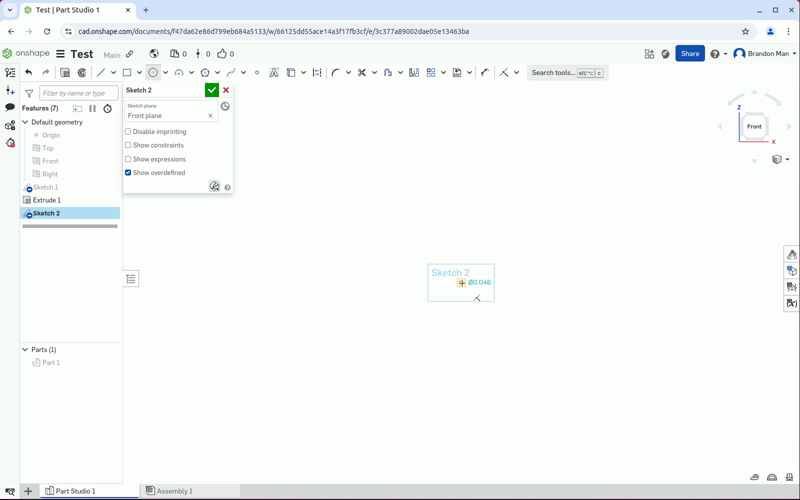
scroll(6)
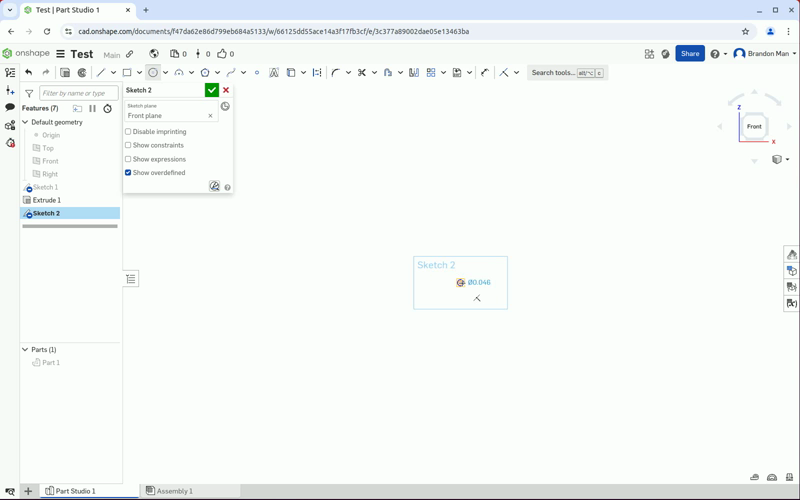
scroll(6)
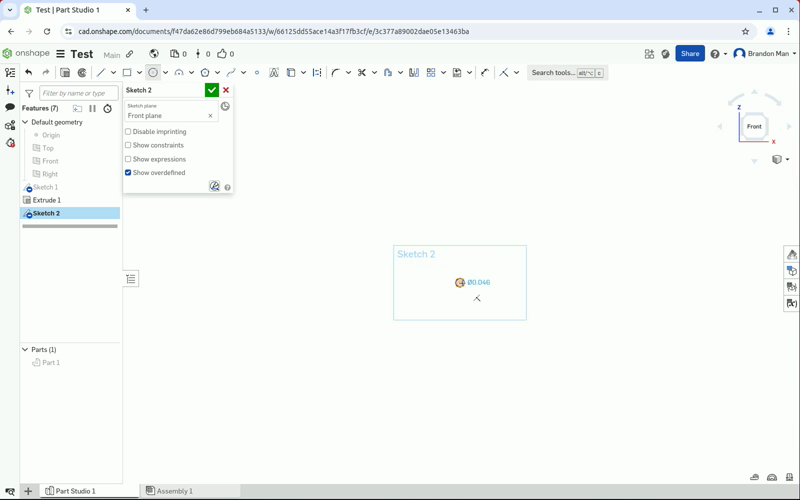
scroll(6)
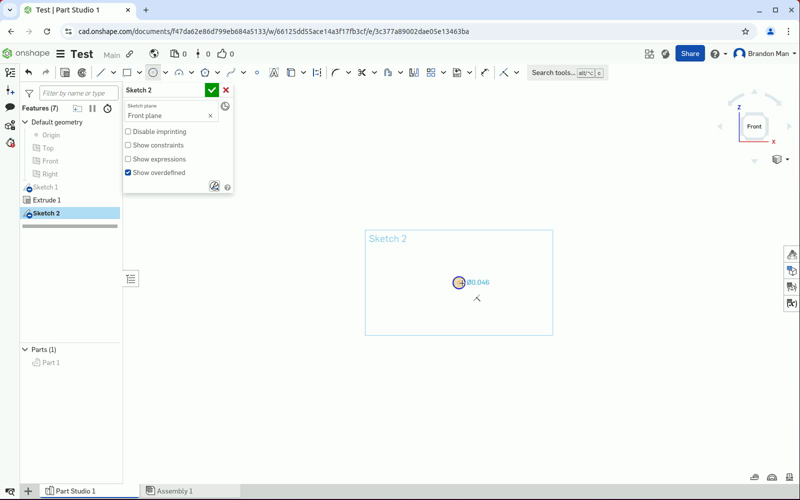
scroll(6)
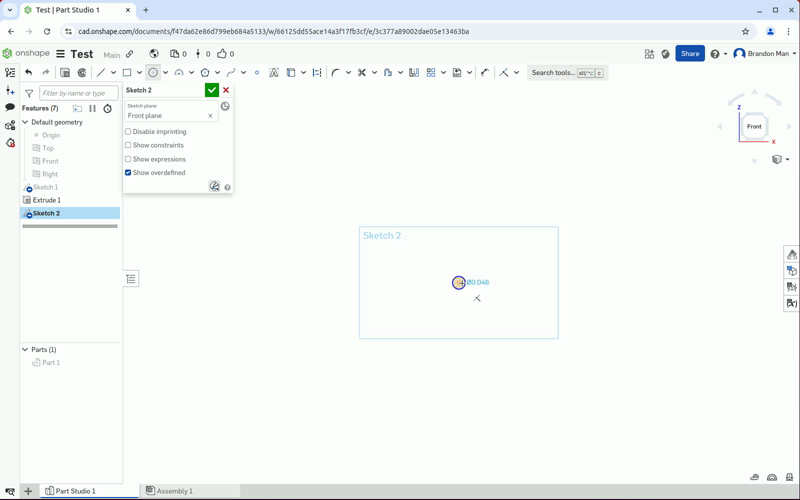
scroll(6)
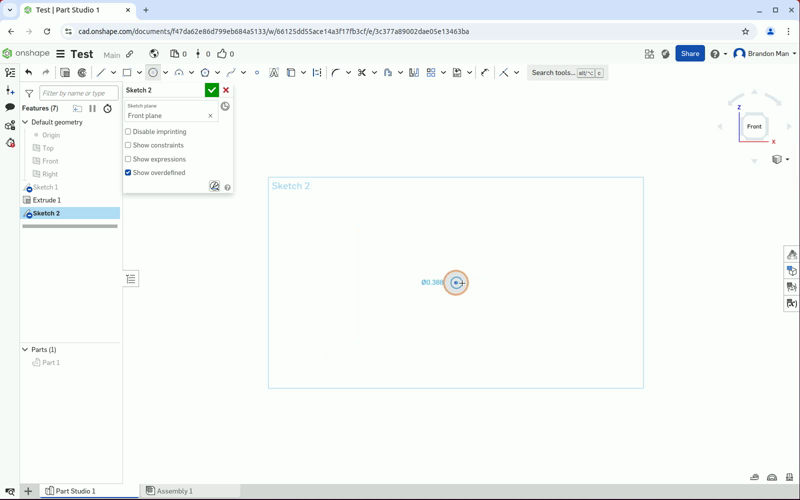
scroll(6)
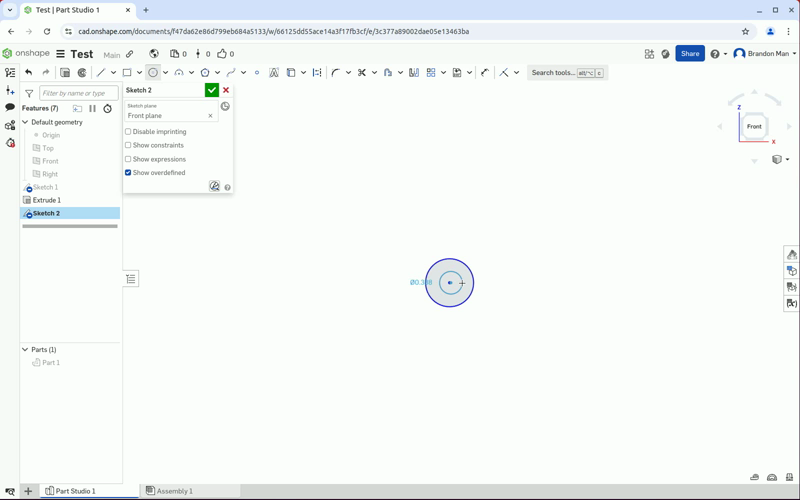
click(462, 282)
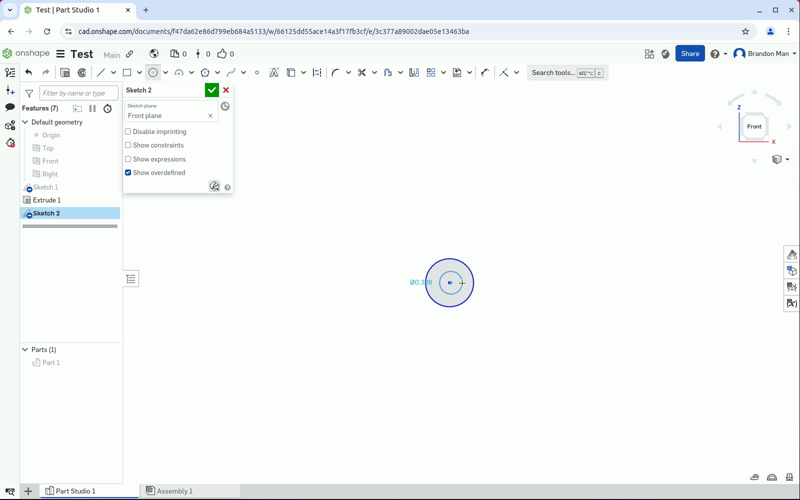
scroll(-6)
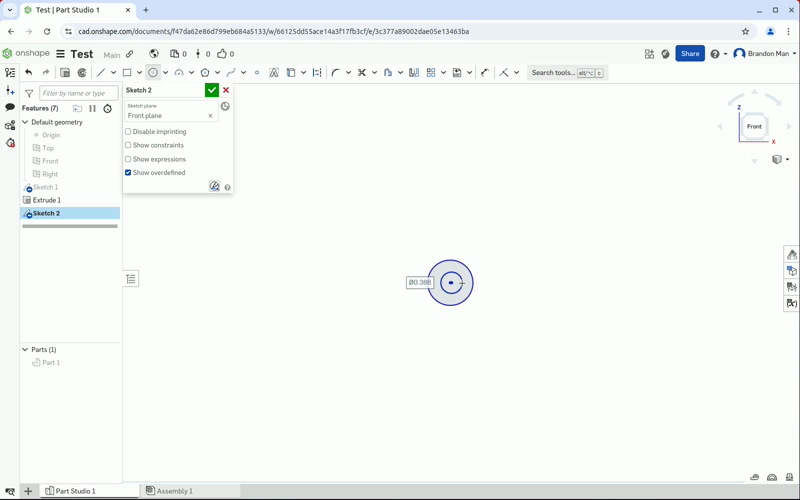
scroll(-6)
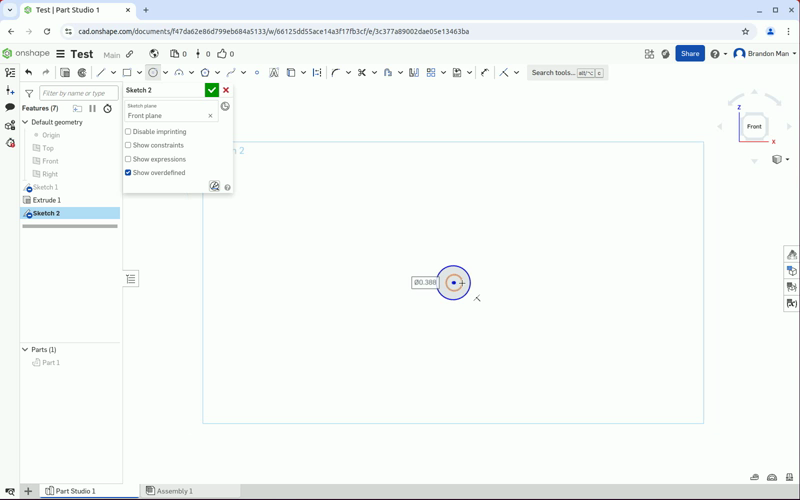
scroll(-6)
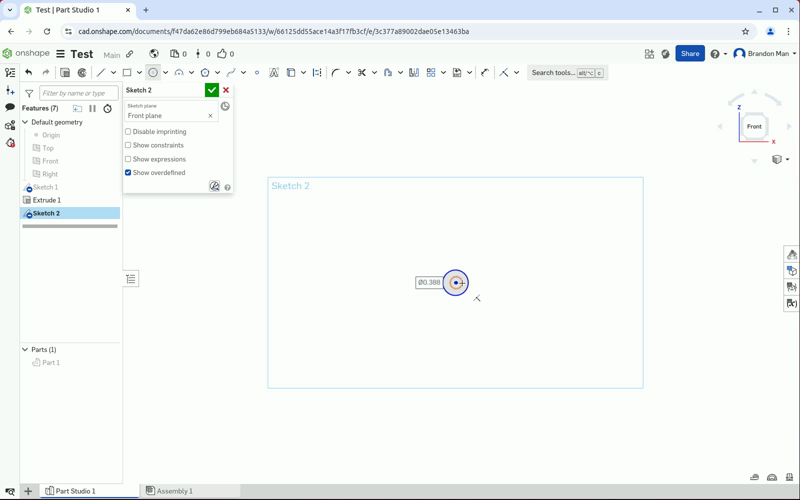
scroll(-6)
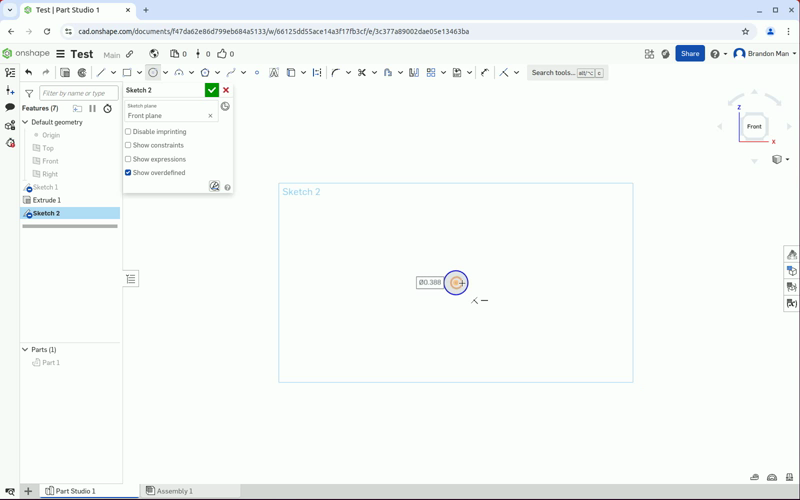
scroll(-6)
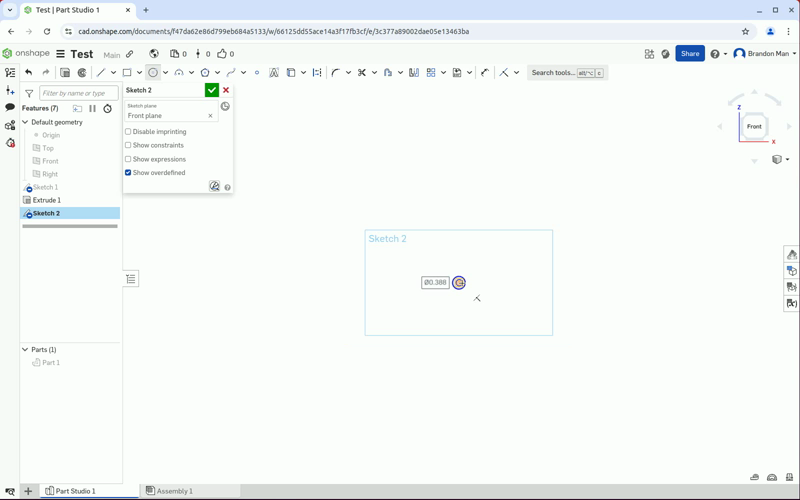
scroll(-6)
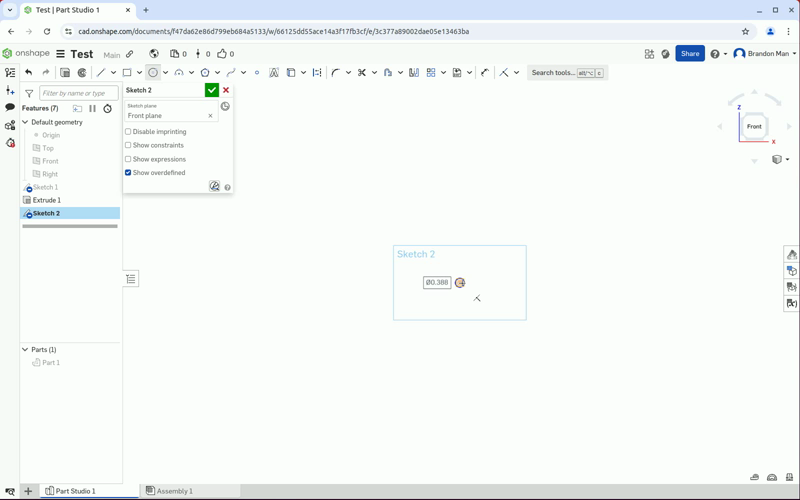
scroll(-6)
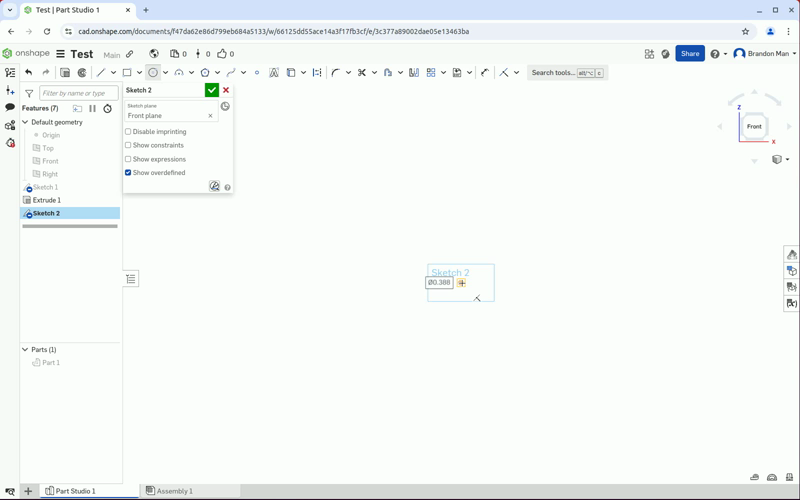
key(esc)
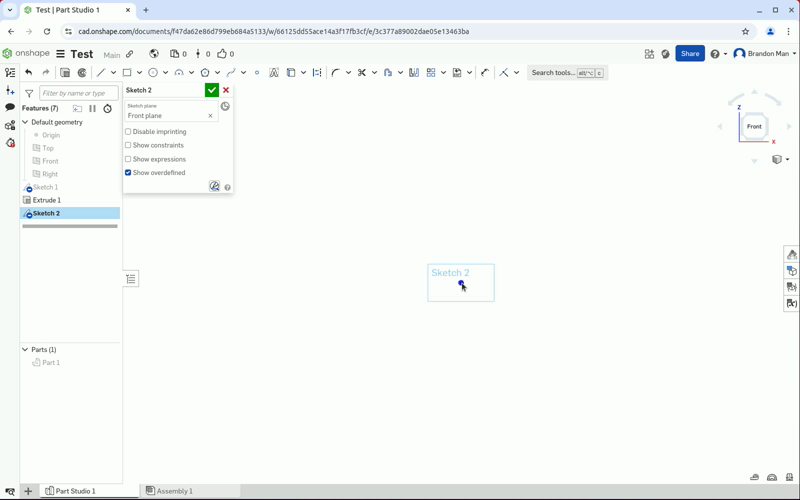
mouse_move(462, 282)
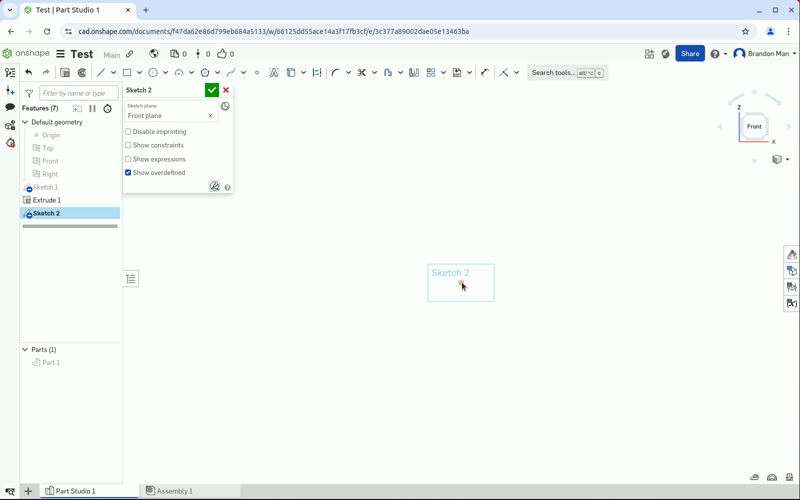
scroll(6)
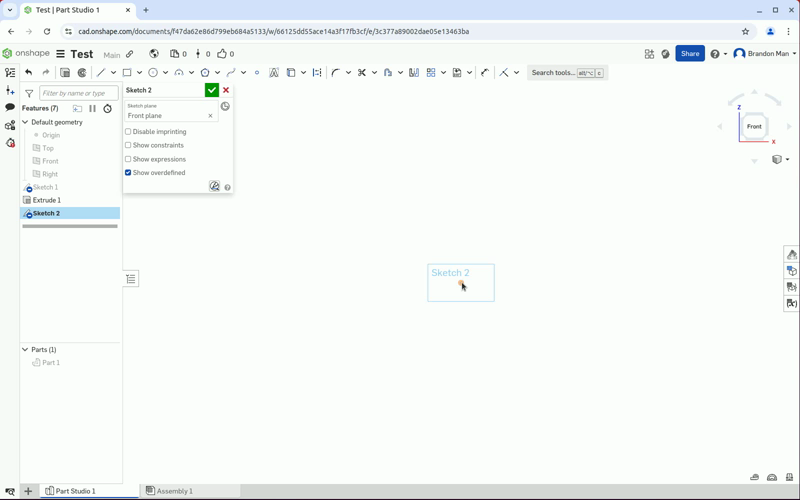
scroll(6)
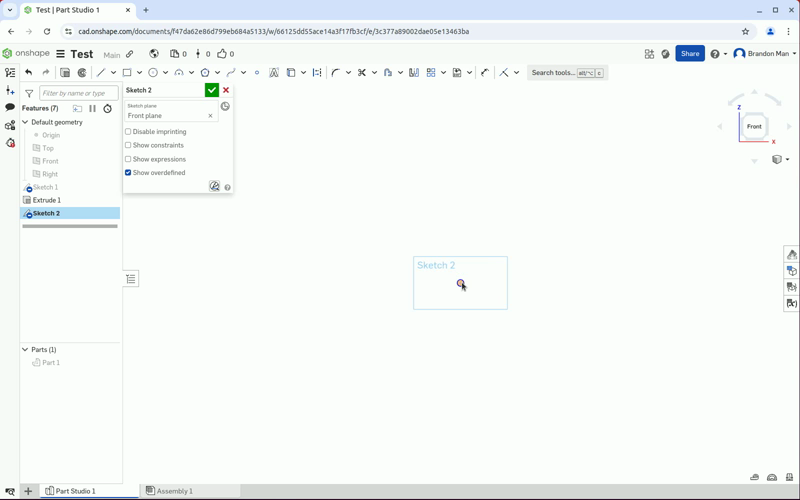
scroll(6)
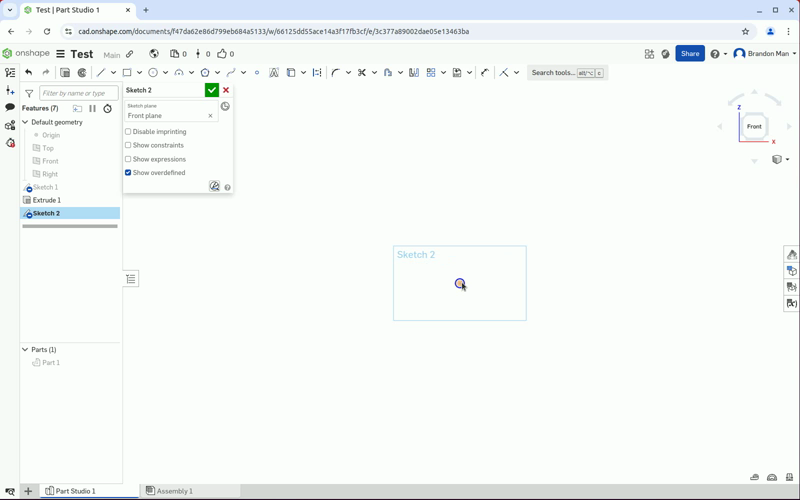
scroll(6)
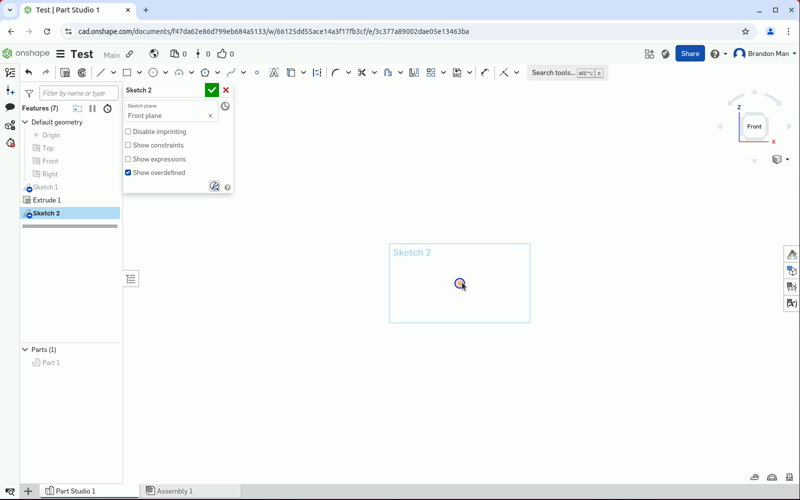
scroll(6)
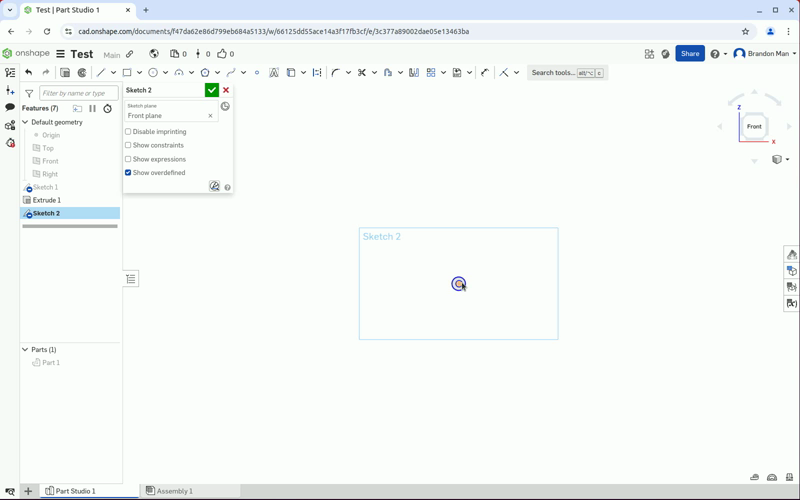
scroll(6)
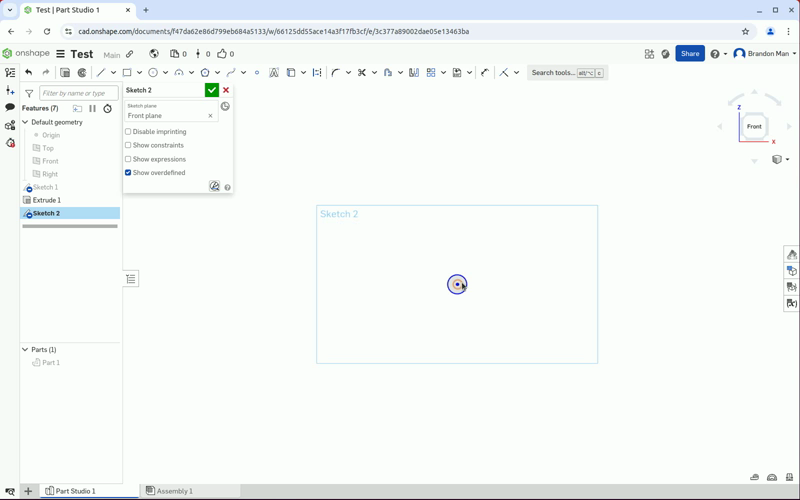
scroll(6)
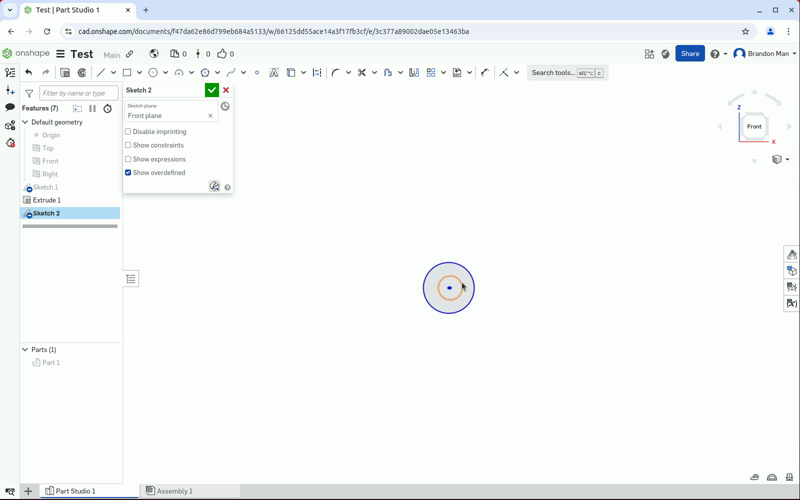
click(462, 282)
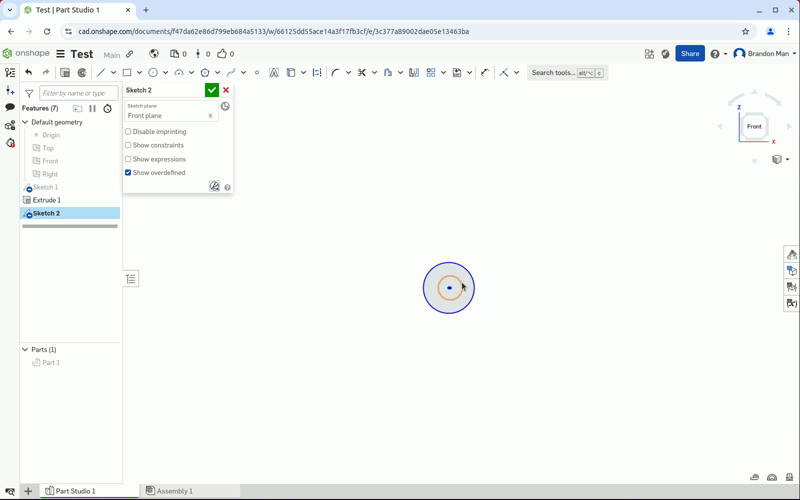
scroll(-6)
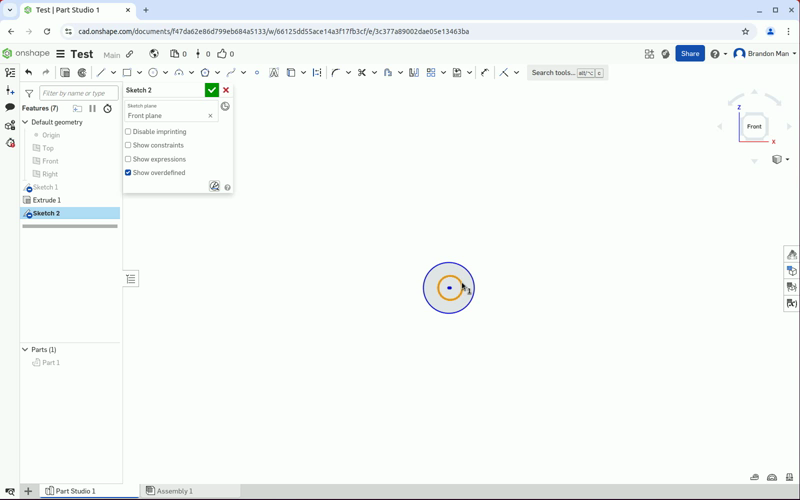
scroll(-6)
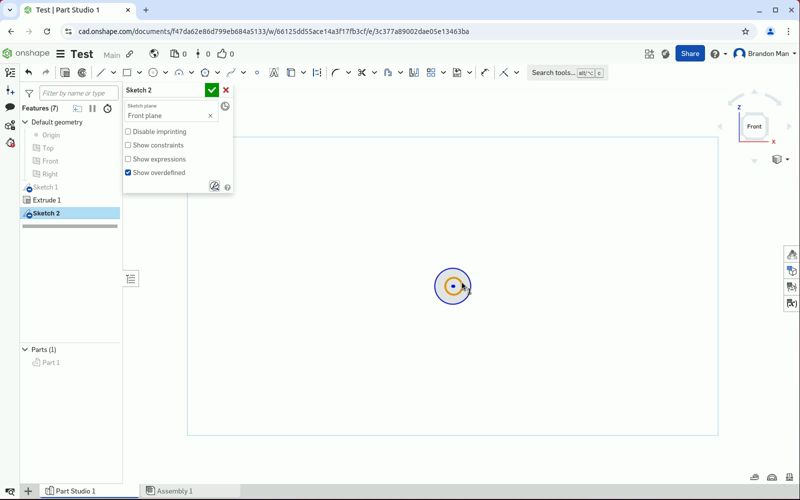
scroll(-6)
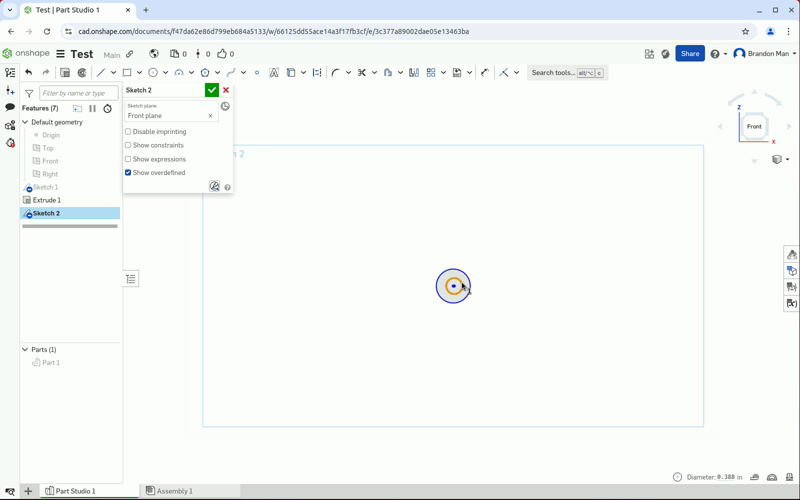
scroll(-6)
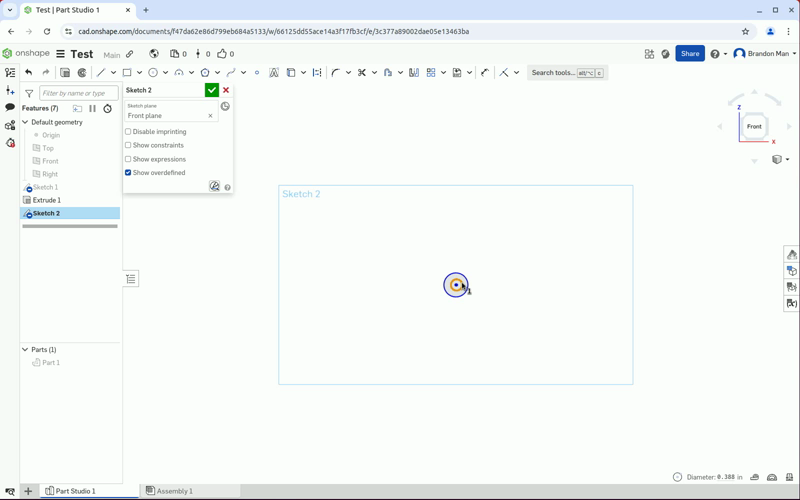
scroll(-6)
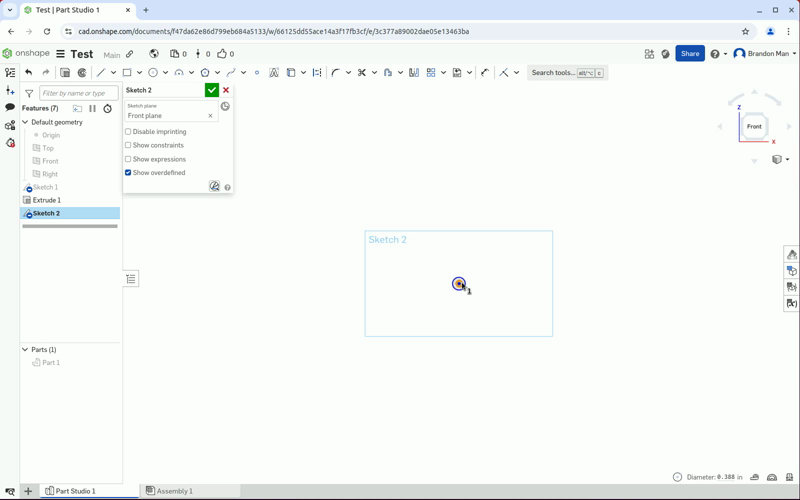
scroll(-6)
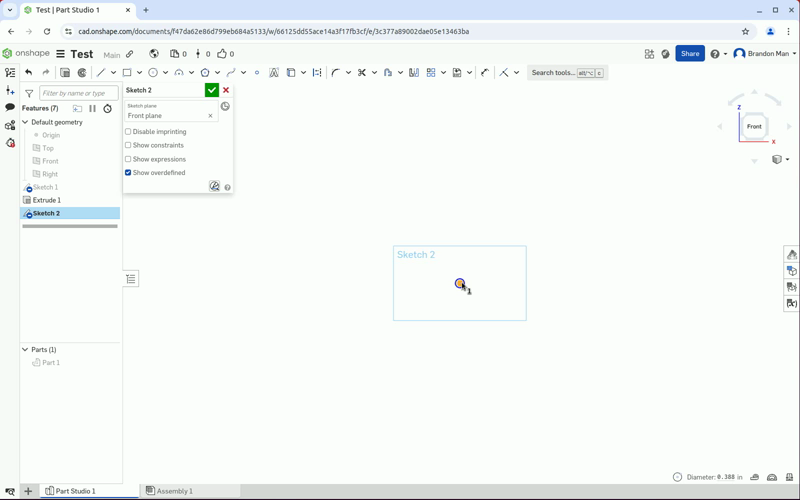
scroll(-6)
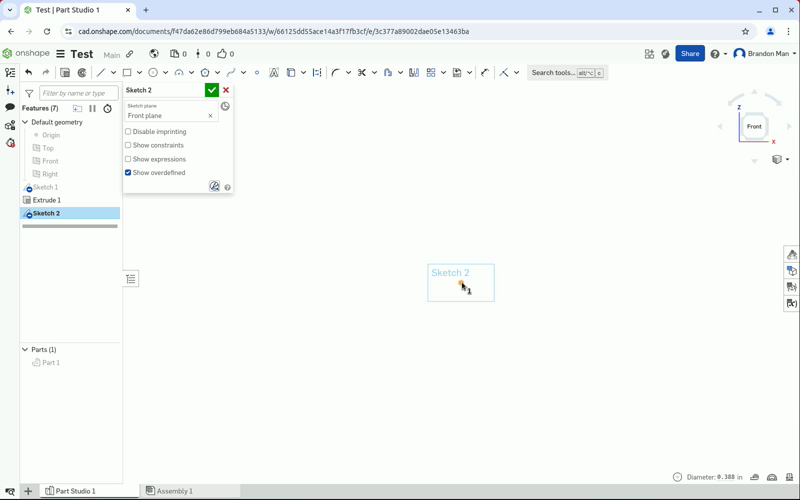
mouse_move(73, 352)
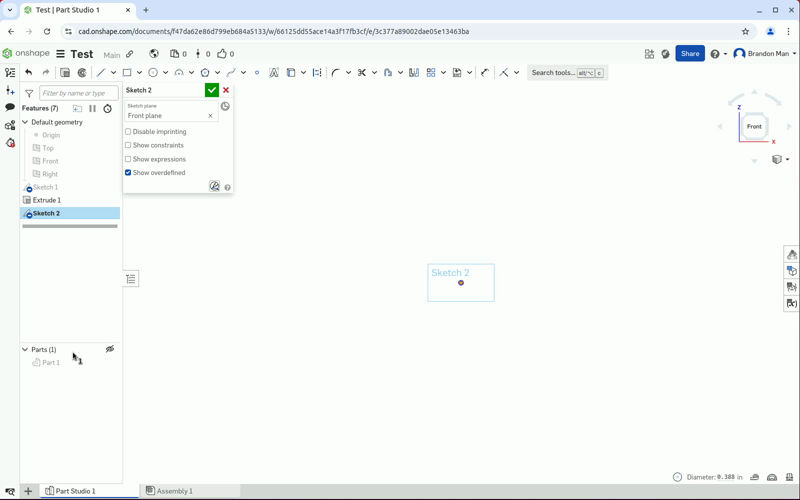
key(shift+y)
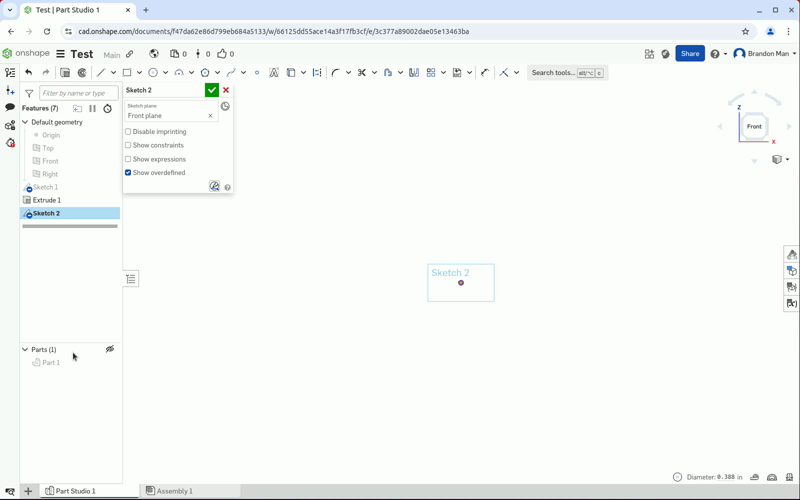
key(shift+e)
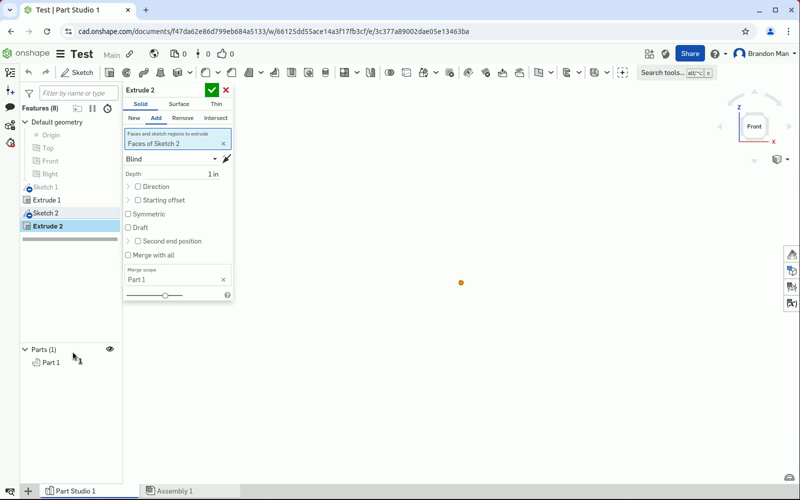
mouse_move(143, 106)
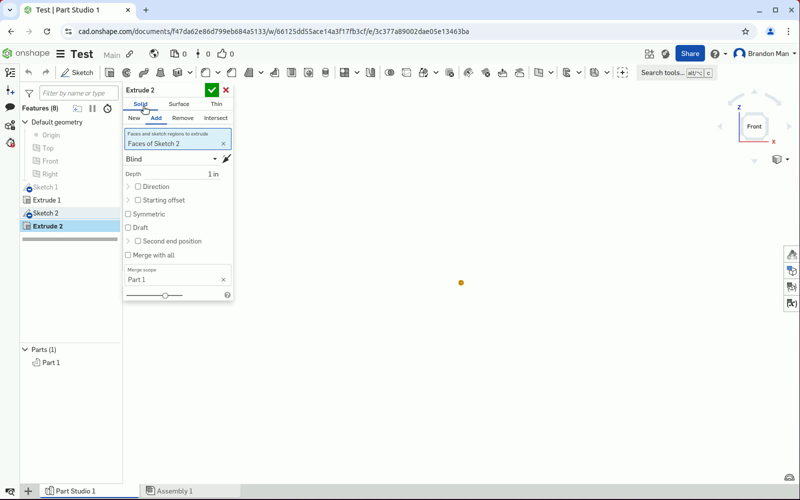
click(143, 106)
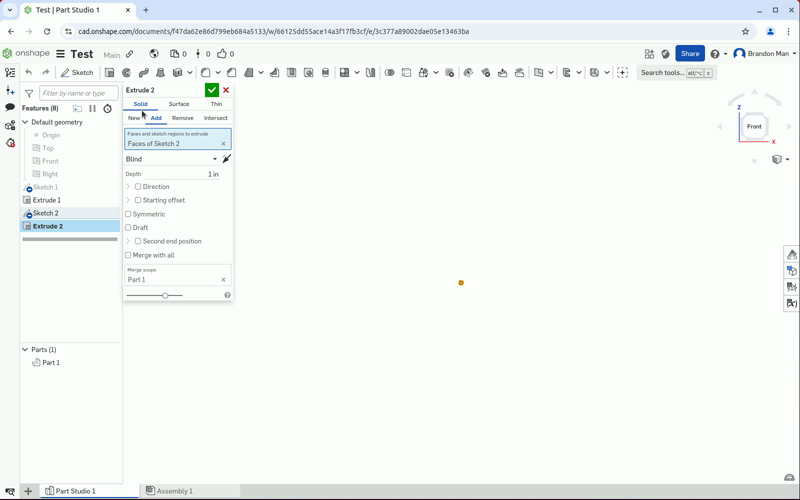
mouse_move(137, 120)
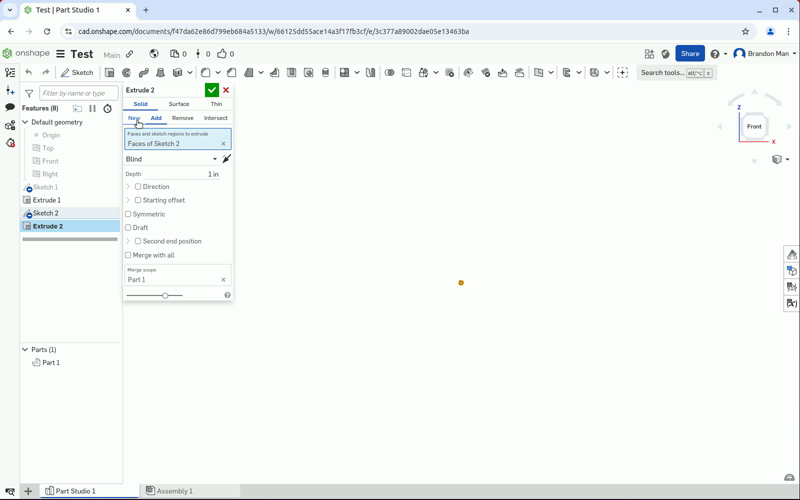
click(137, 120)
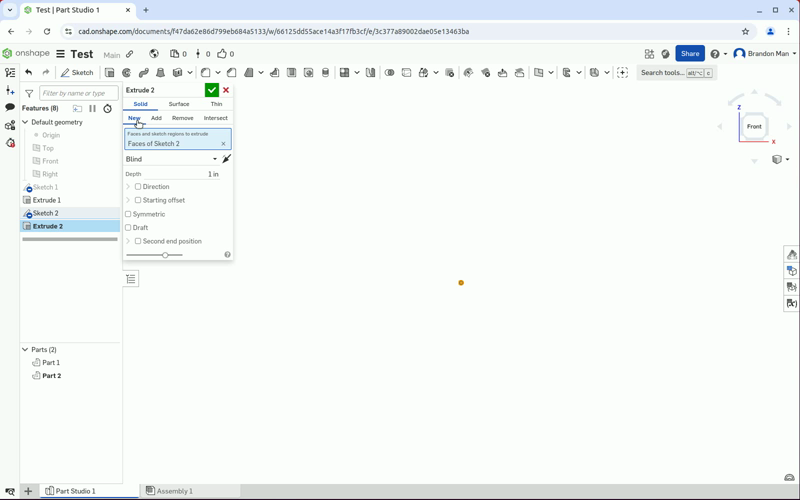
key(tab, 4)
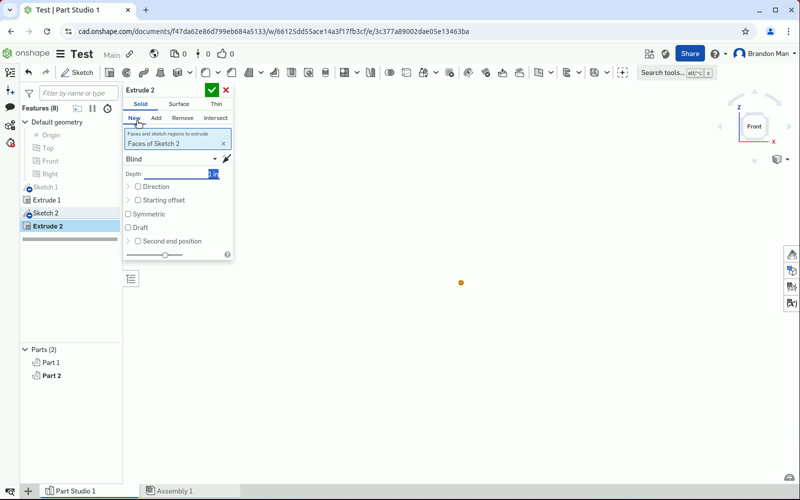
text(22.868)
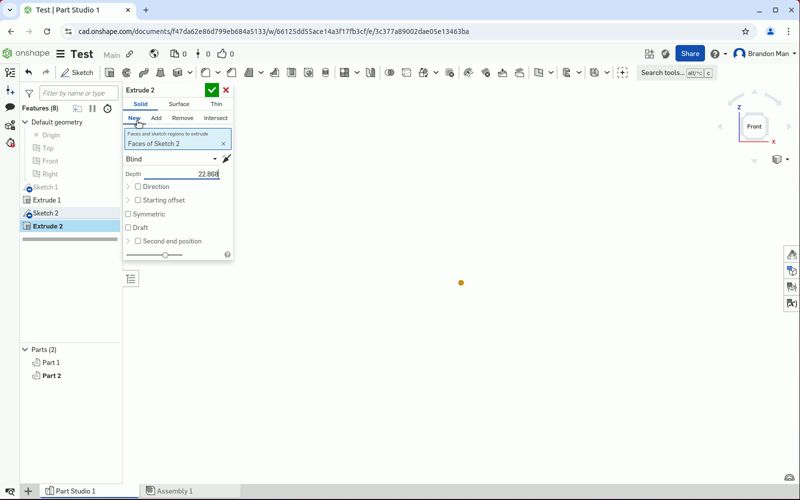
key(enter)
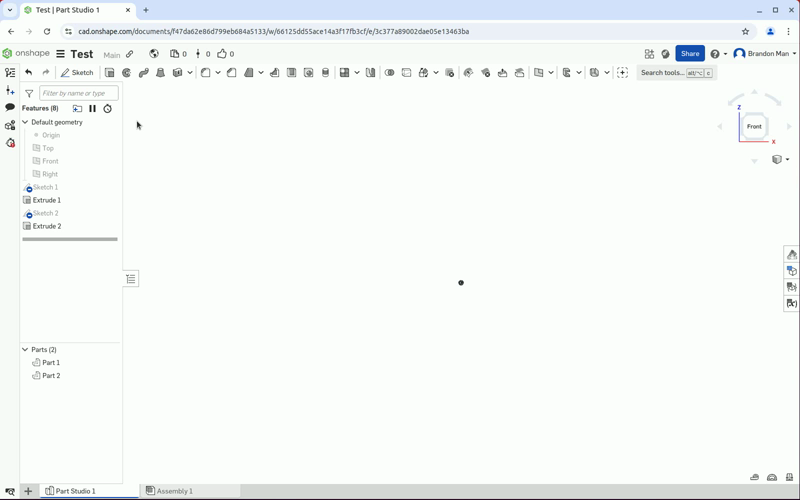
key(shift+h)
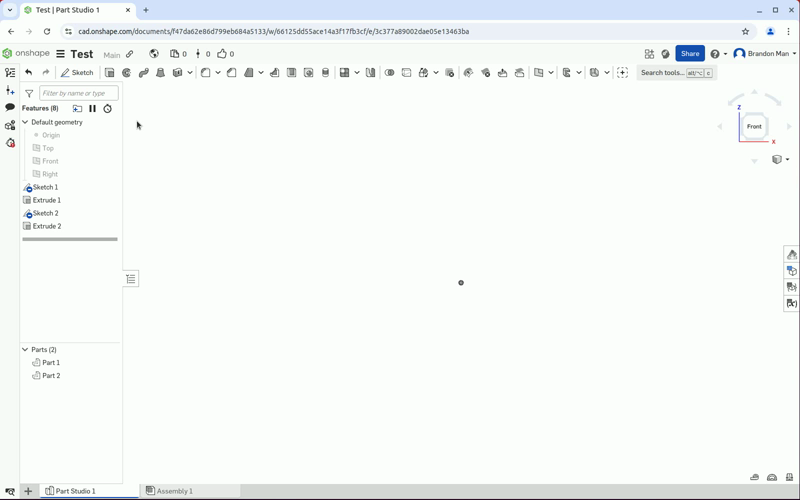
key(shift+h)
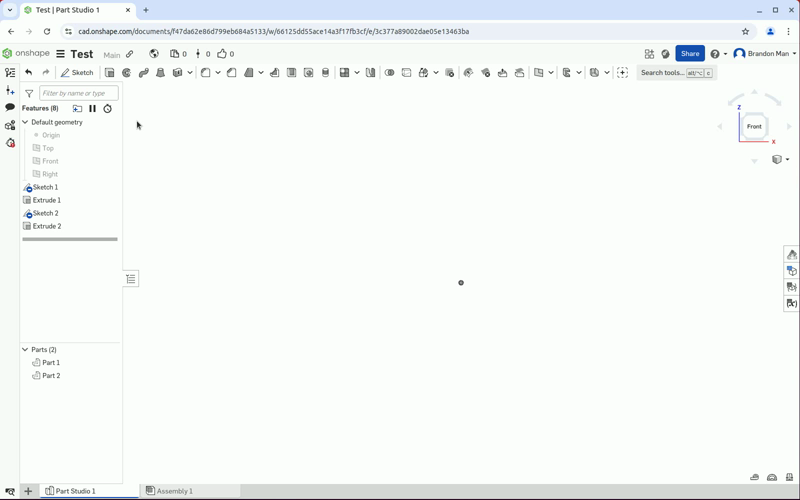
key(shift+7)
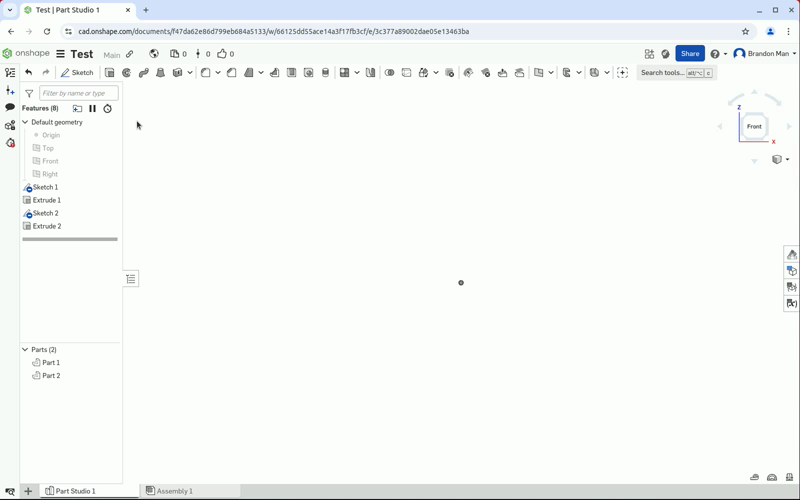
key(left, 2)
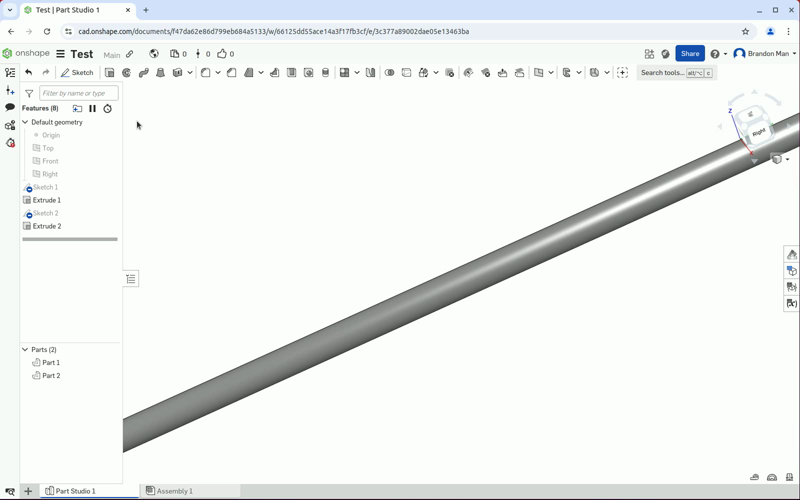
key(down, 2)
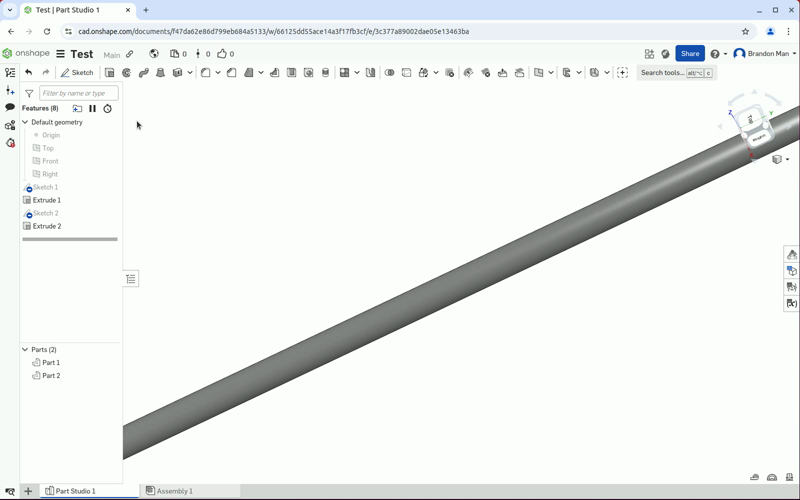
key(up, 2)
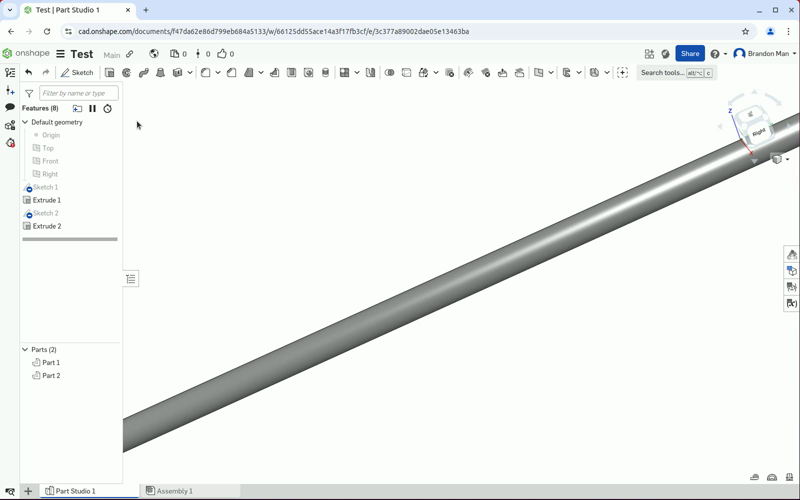
key(right, 2)
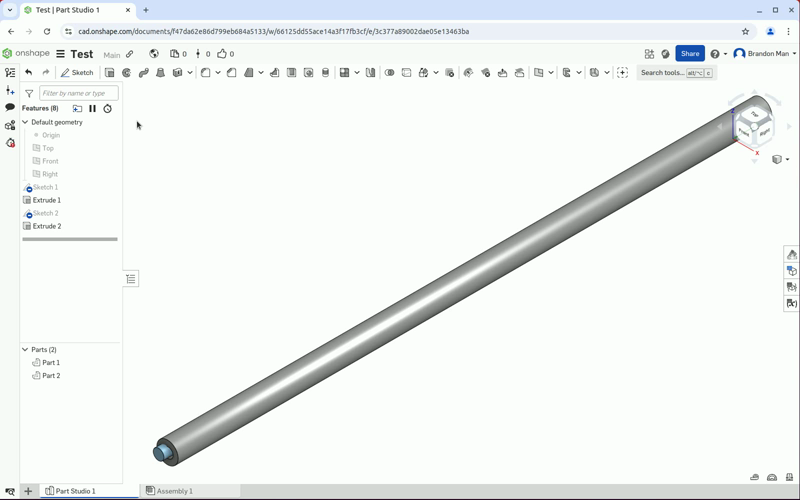
mouse_move(73, 189)
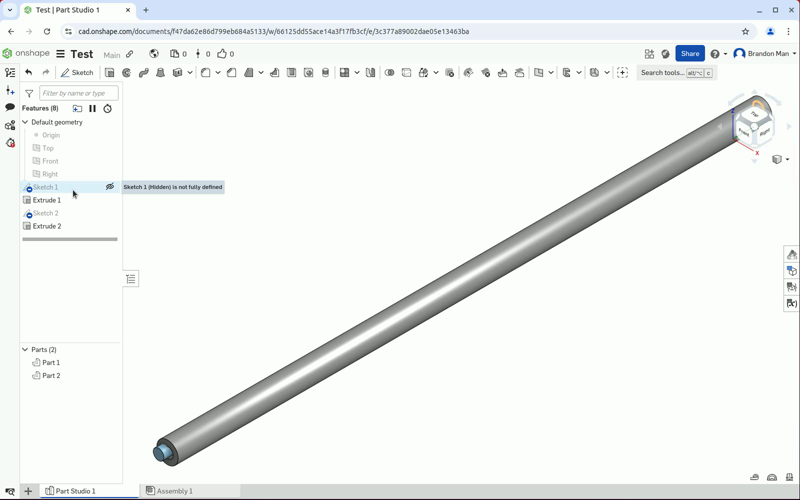
click(73, 189)